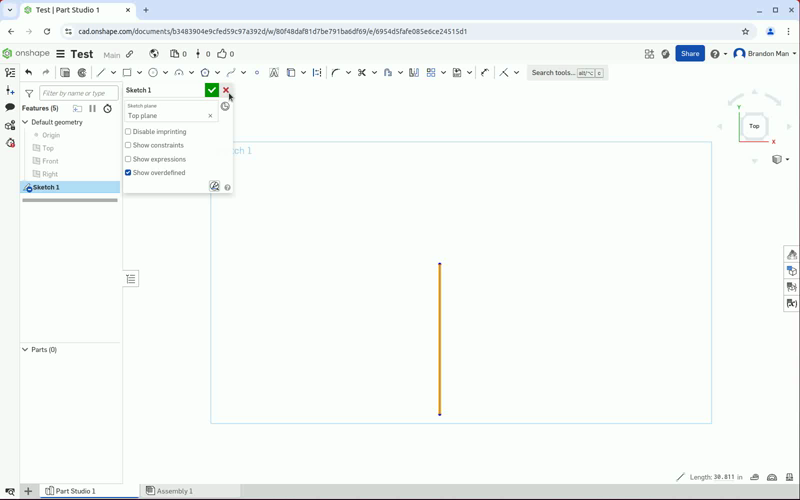
key(shift+h)
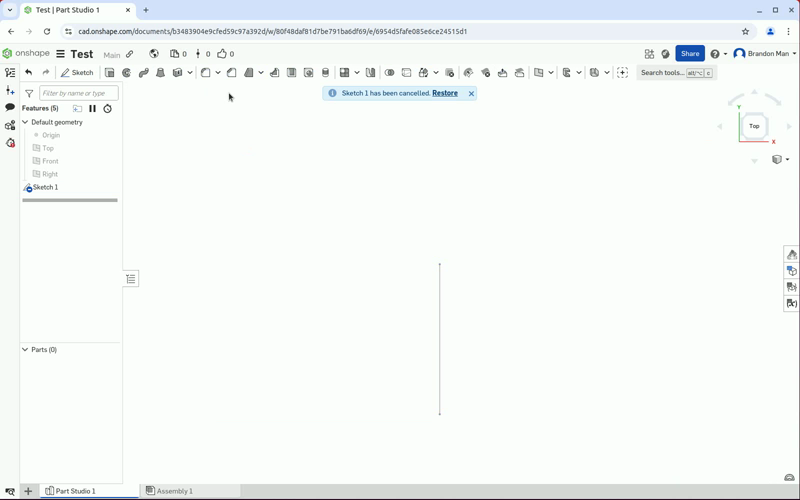
key(shift+s)
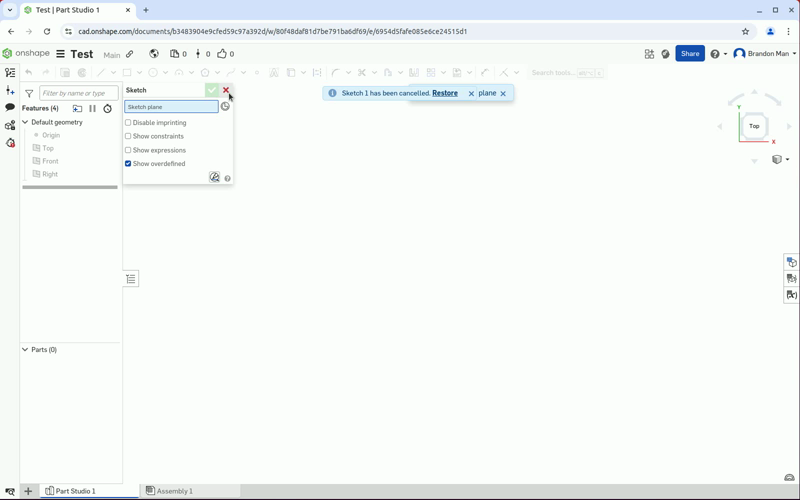
mouse_move(73, 150)
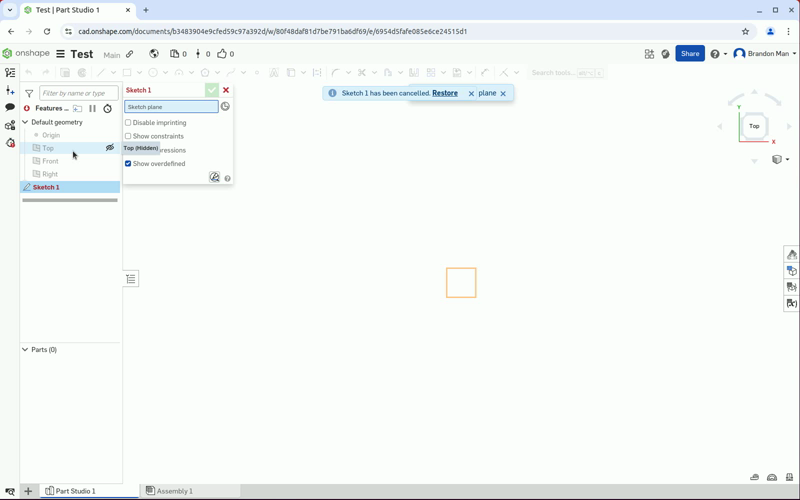
click(73, 150)
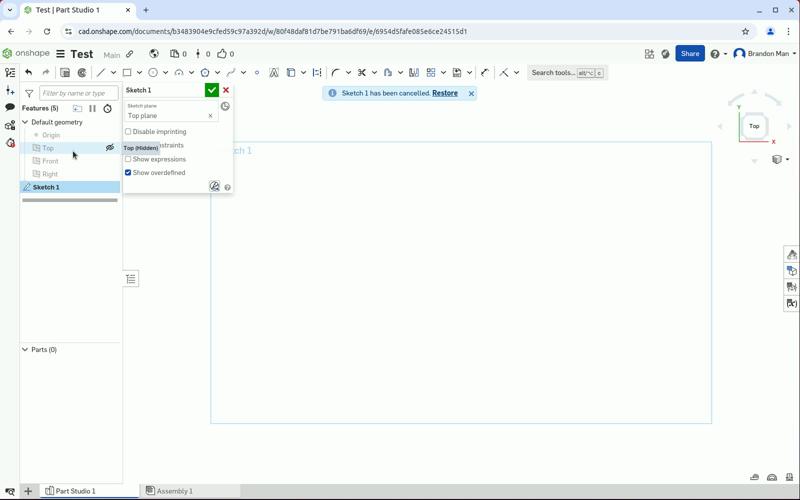
mouse_move(73, 352)
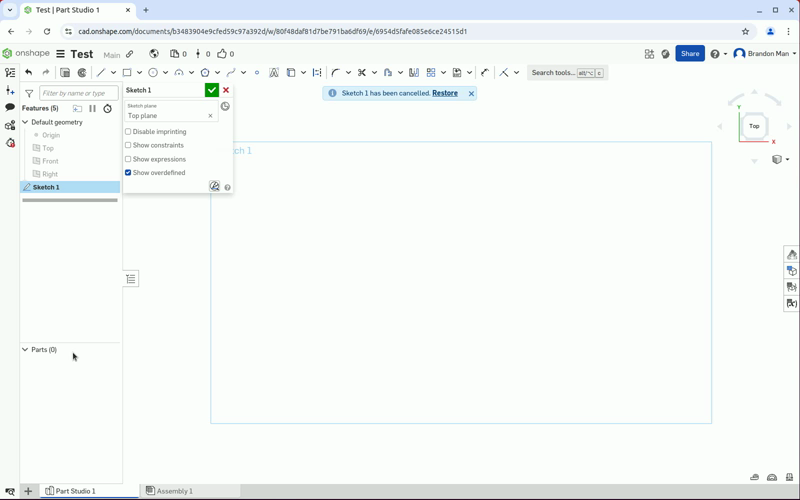
key(y)
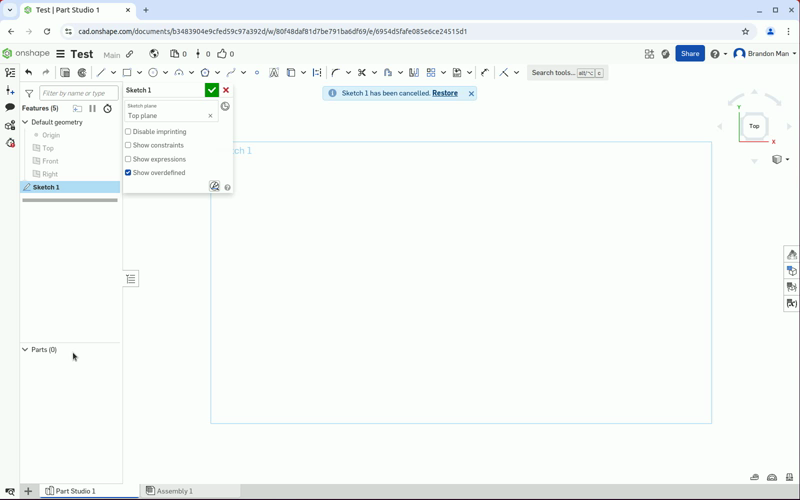
key(l)
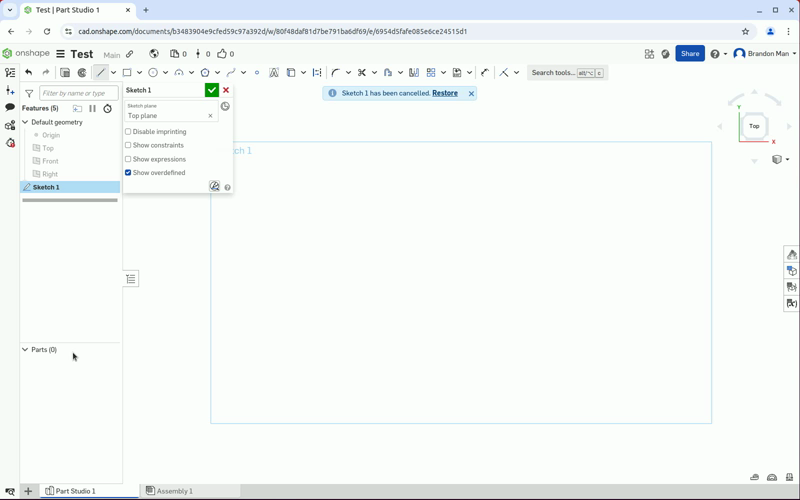
key_down(shift)
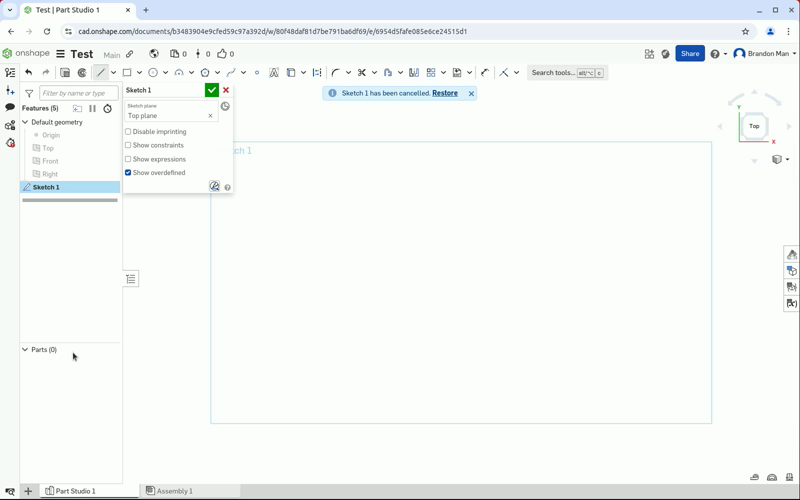
mouse_move(460, 282)
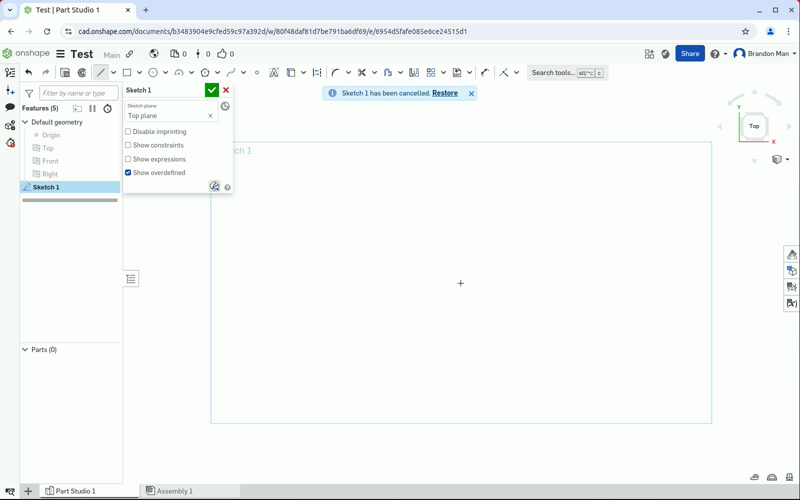
click(460, 282)
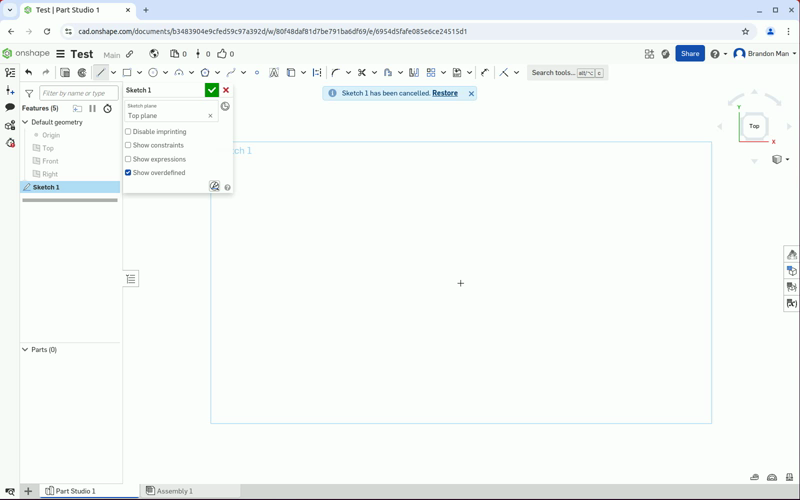
key_up(shift)
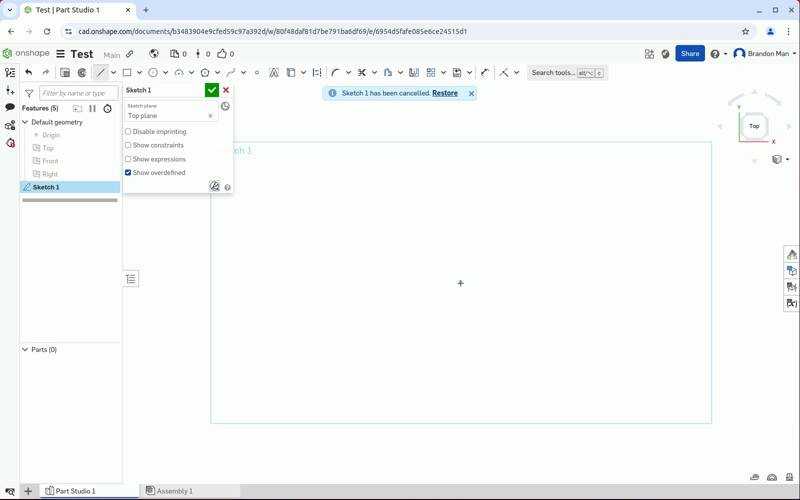
key_down(shift)
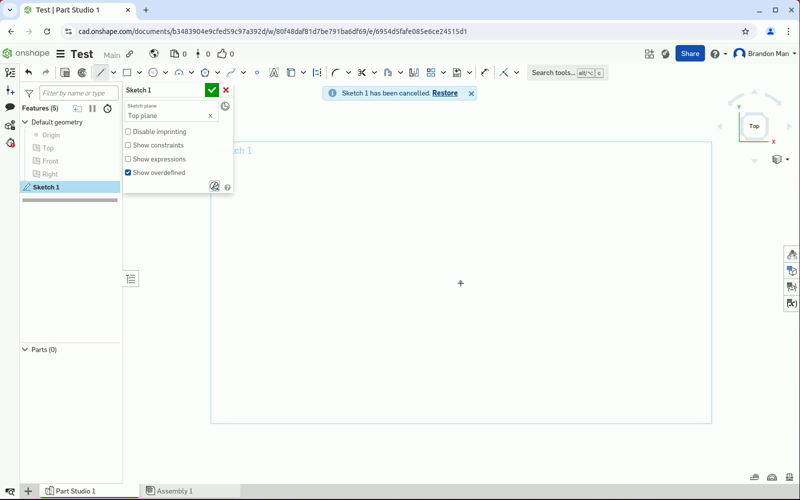
mouse_move(573, 282)
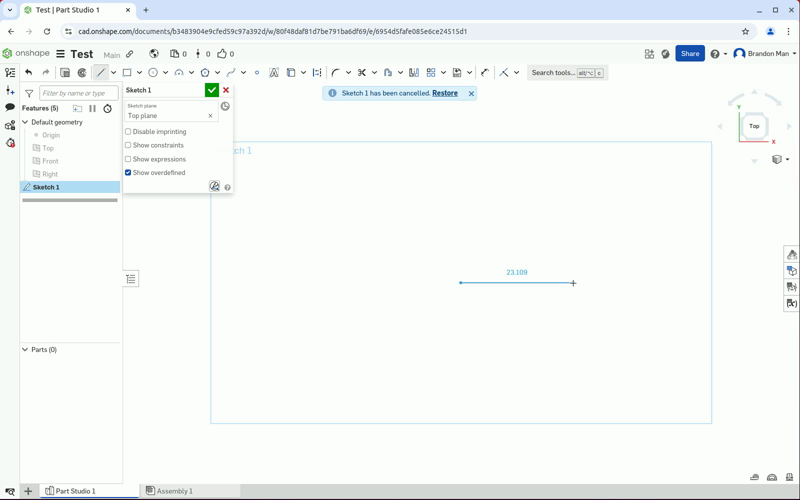
click(573, 282)
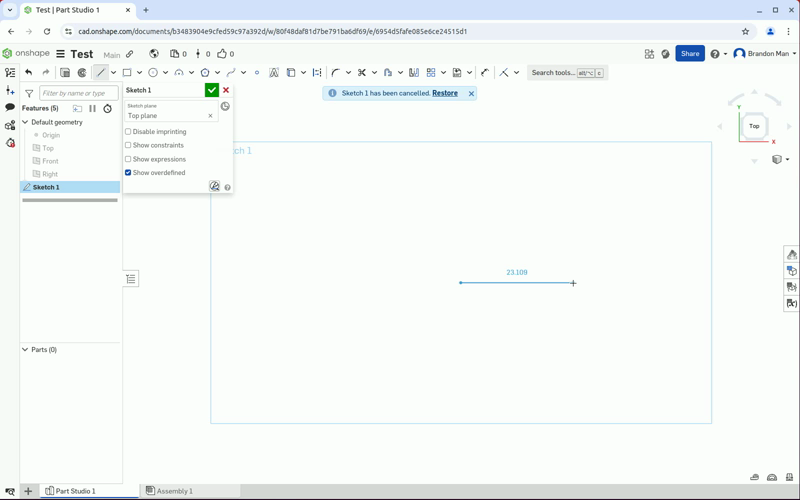
key_up(shift)
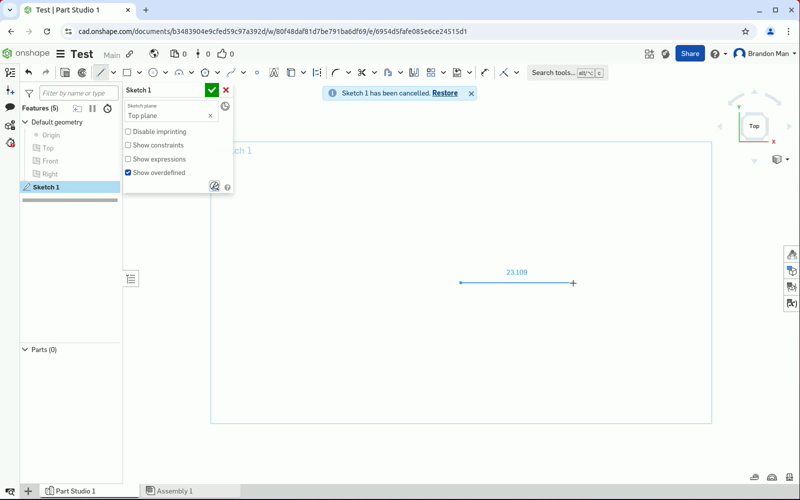
key_down(shift)
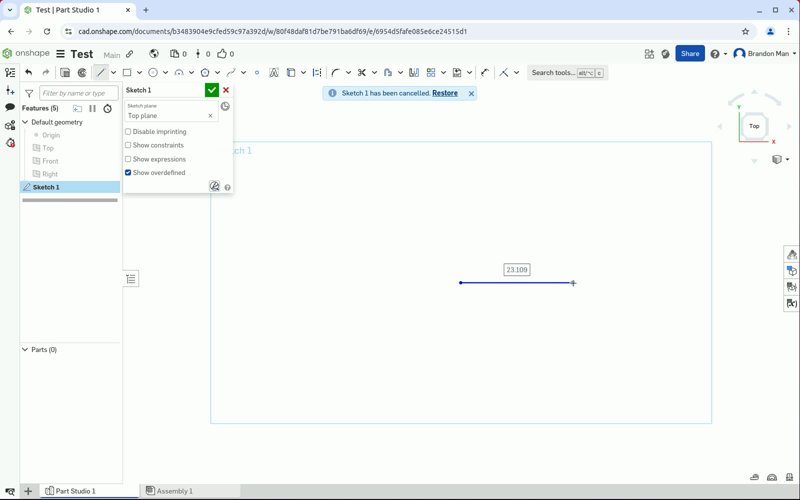
mouse_move(573, 202)
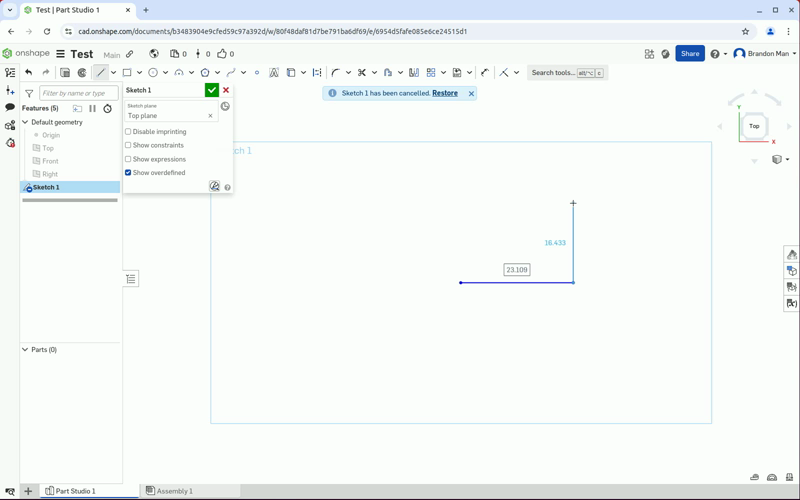
click(573, 202)
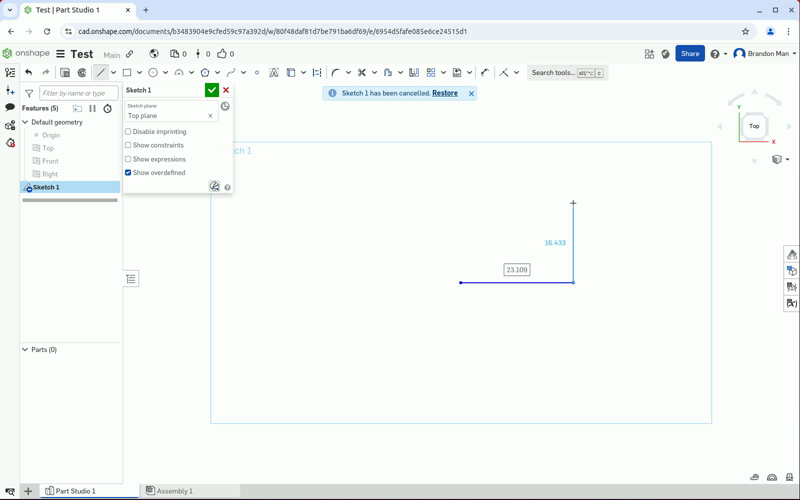
key_up(shift)
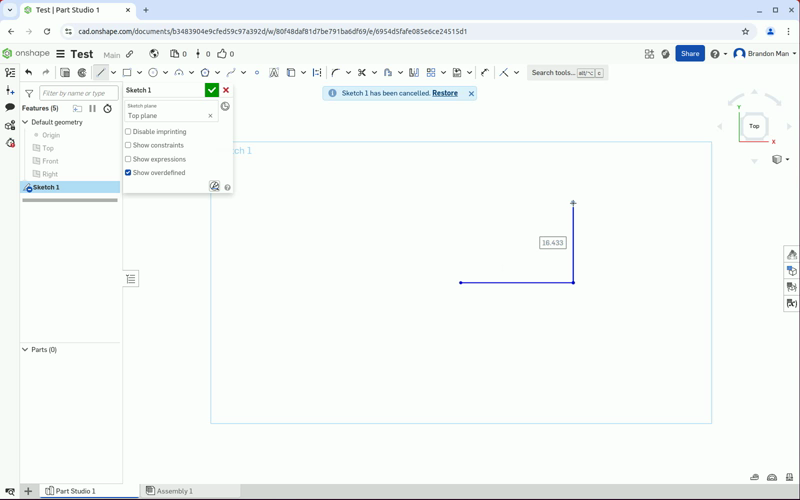
key_down(shift)
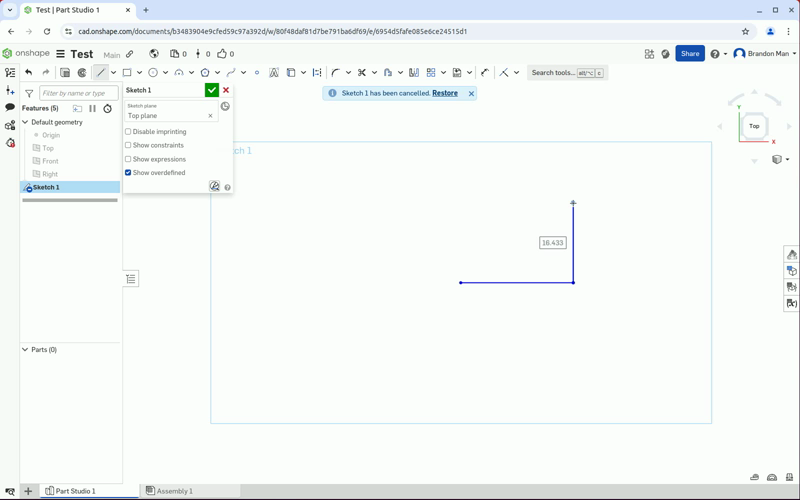
mouse_move(460, 202)
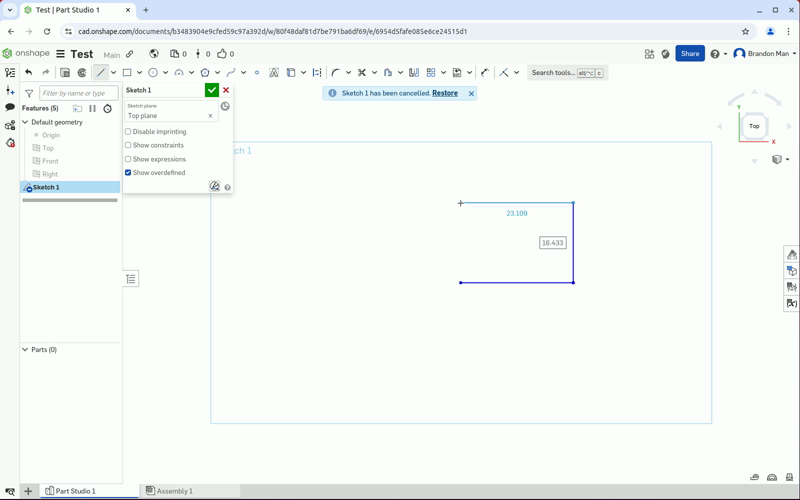
click(460, 202)
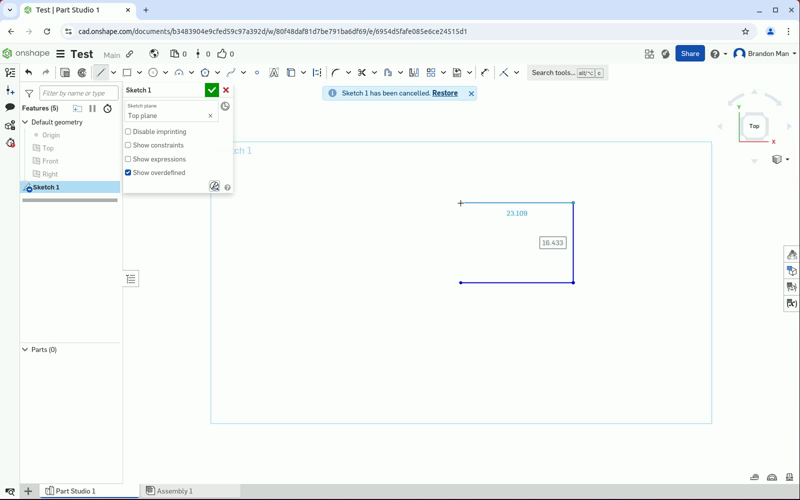
key_up(shift)
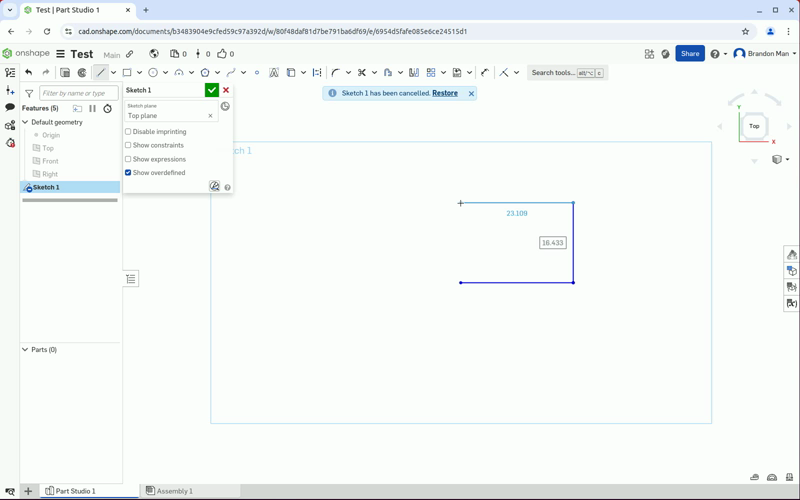
key_down(shift)
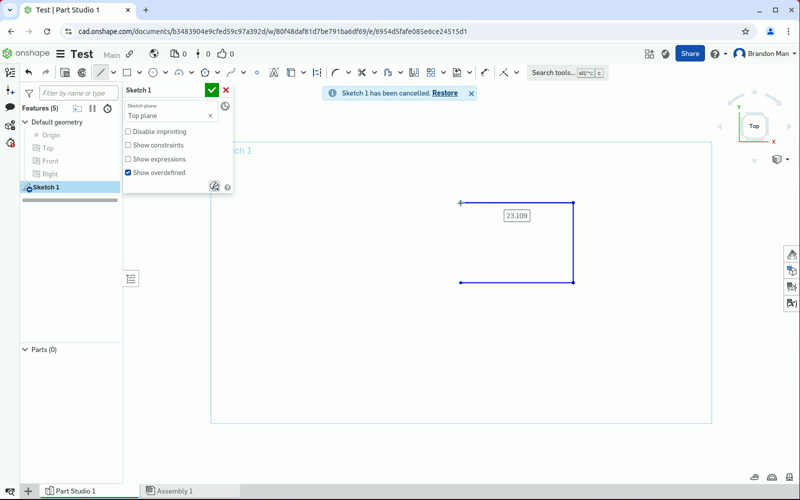
mouse_move(460, 282)
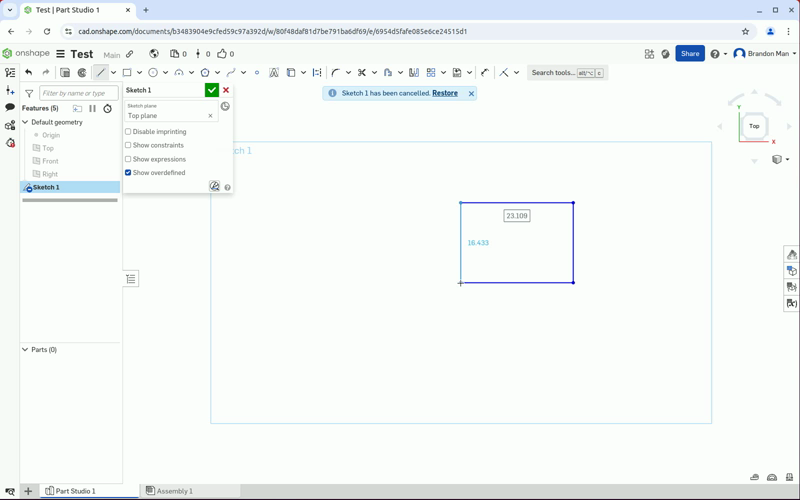
key_up(shift)
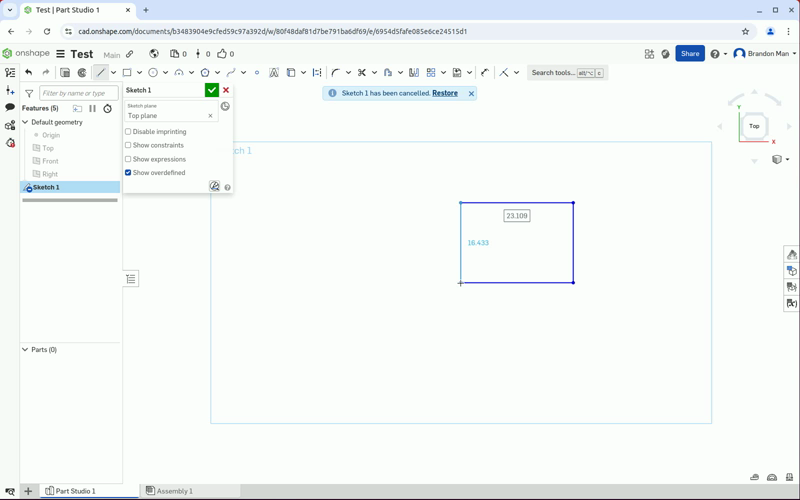
click(460, 282)
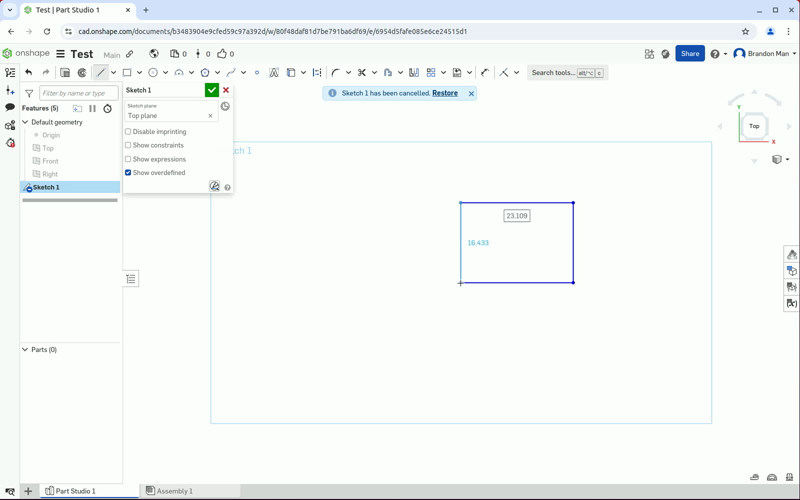
key(esc)
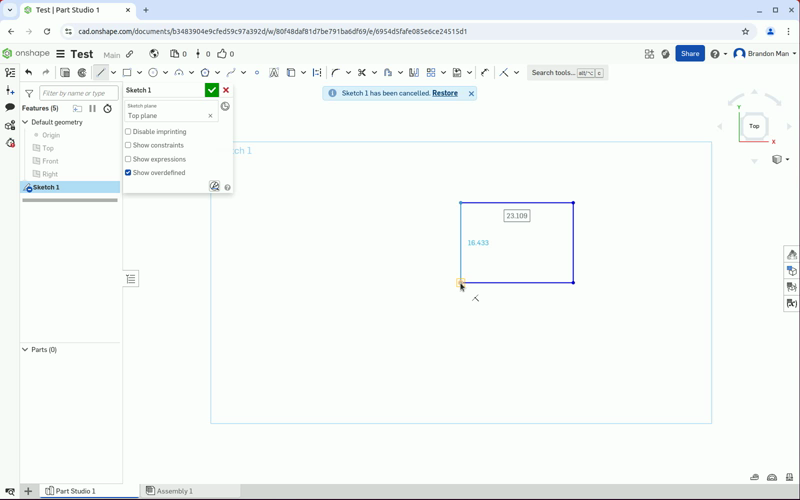
mouse_move(494, 241)
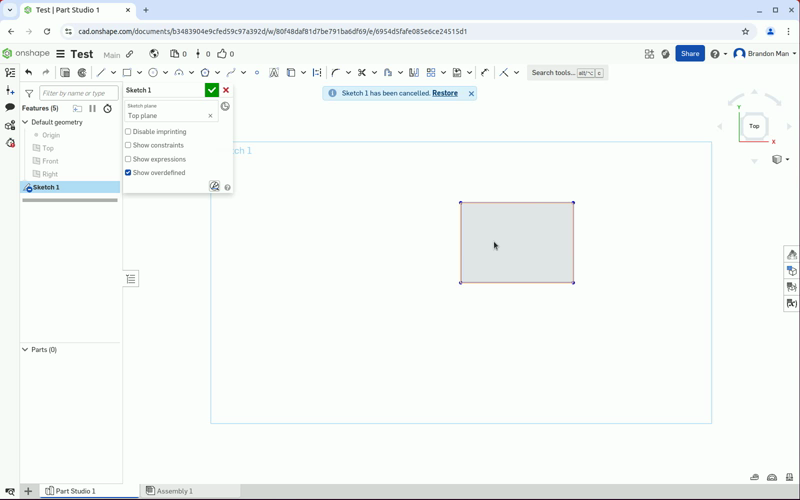
click(494, 241)
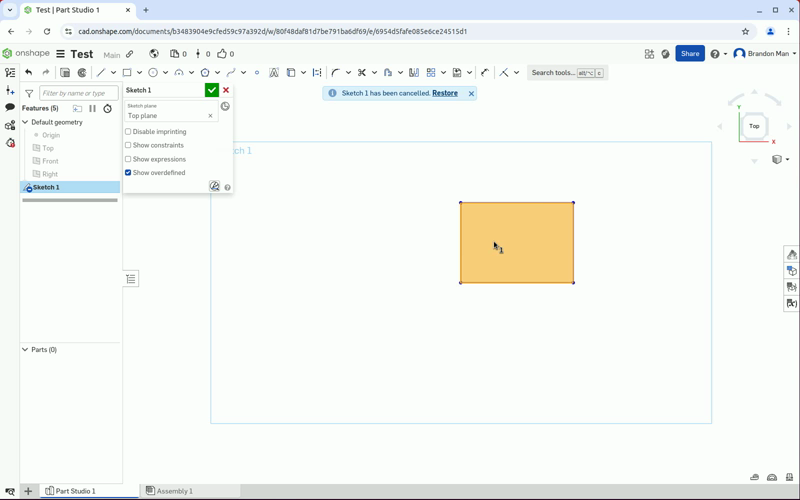
mouse_move(73, 352)
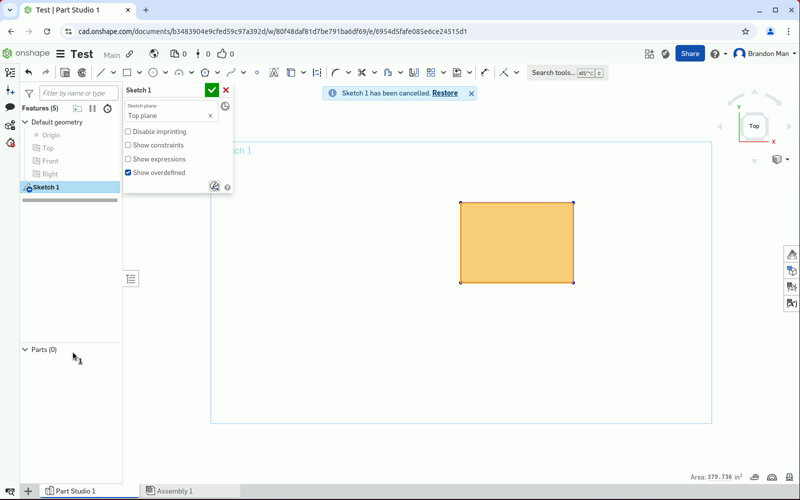
key(shift+y)
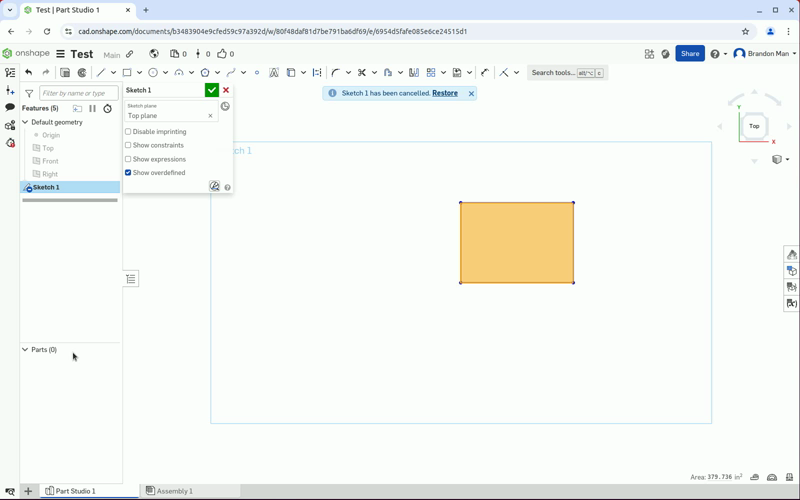
key(shift+e)
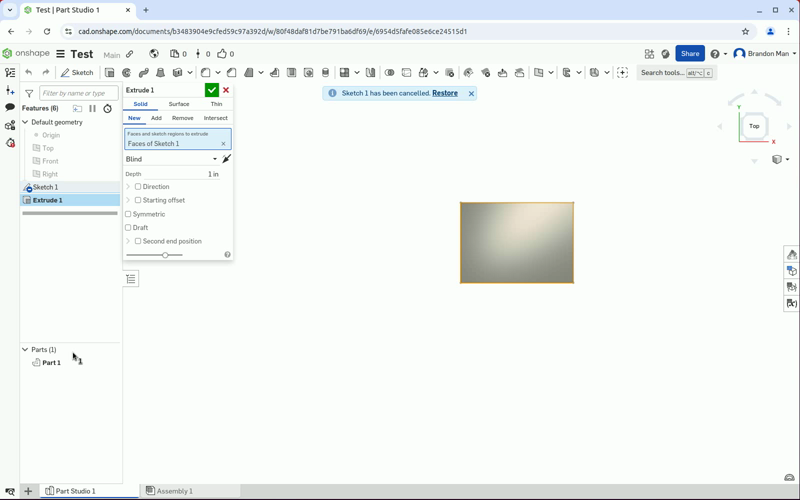
mouse_move(143, 106)
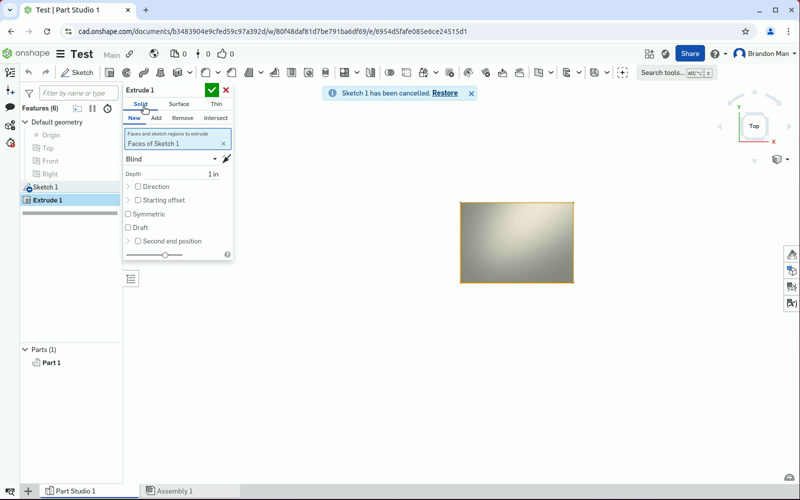
click(143, 106)
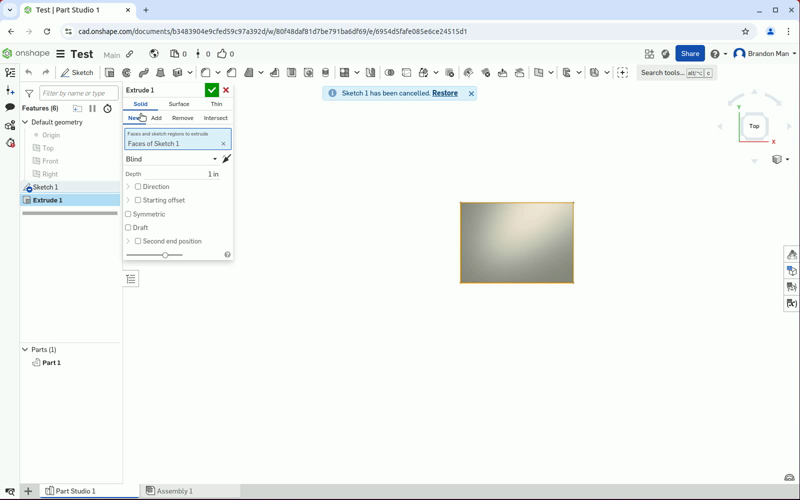
mouse_move(137, 120)
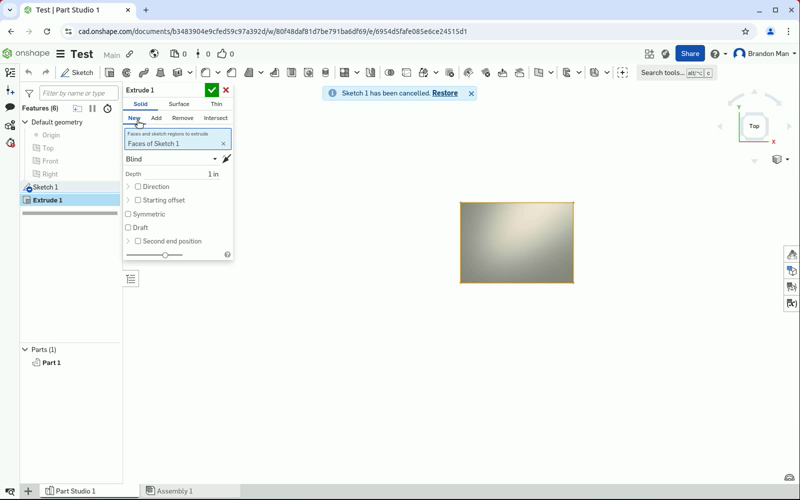
click(137, 120)
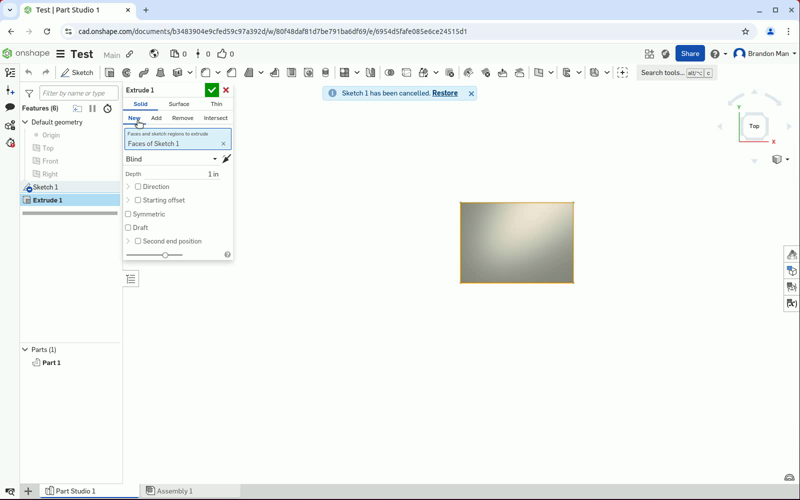
key(tab, 4)
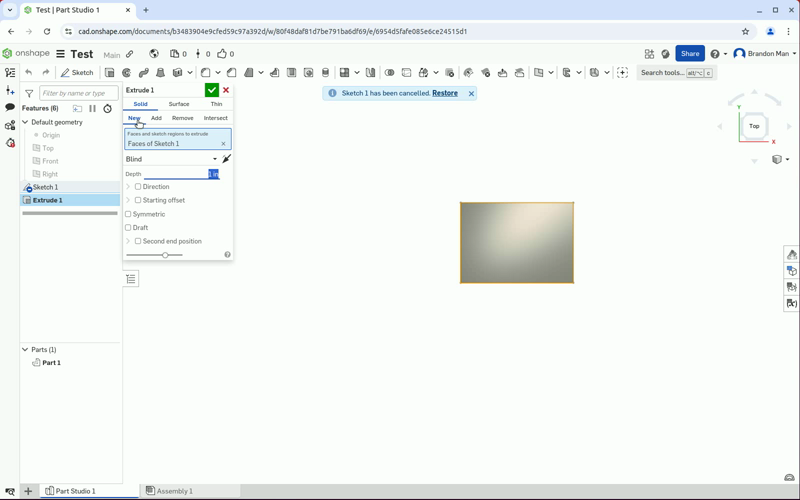
text(6.499)
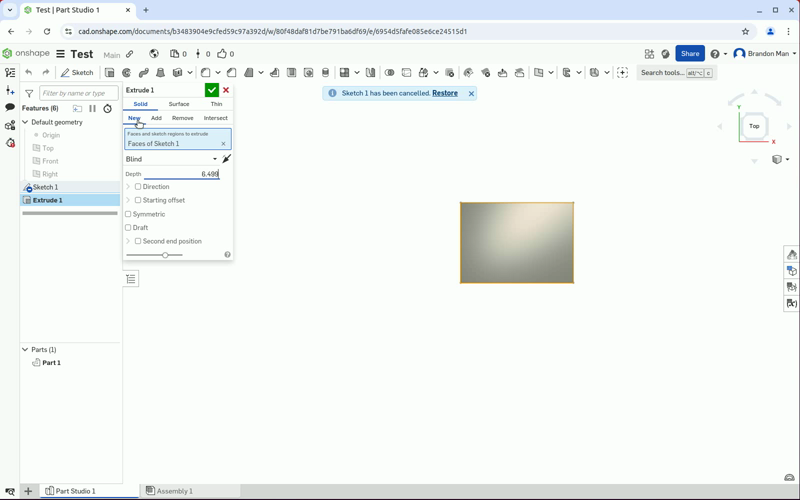
key(enter)
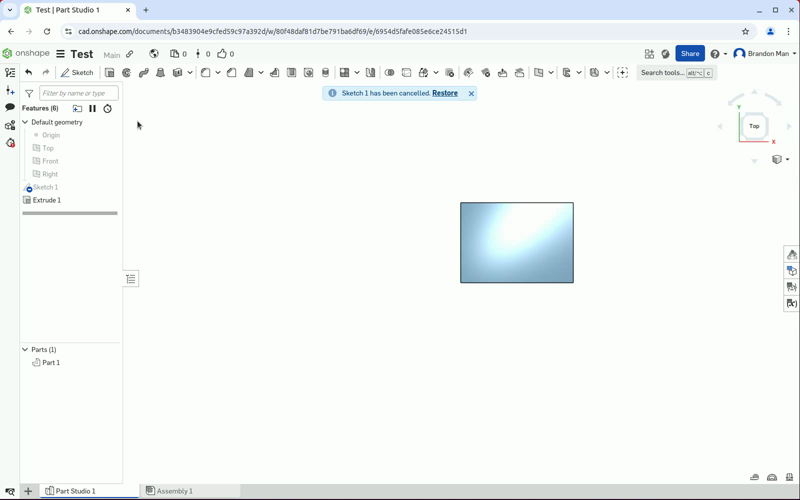
key(shift+h)
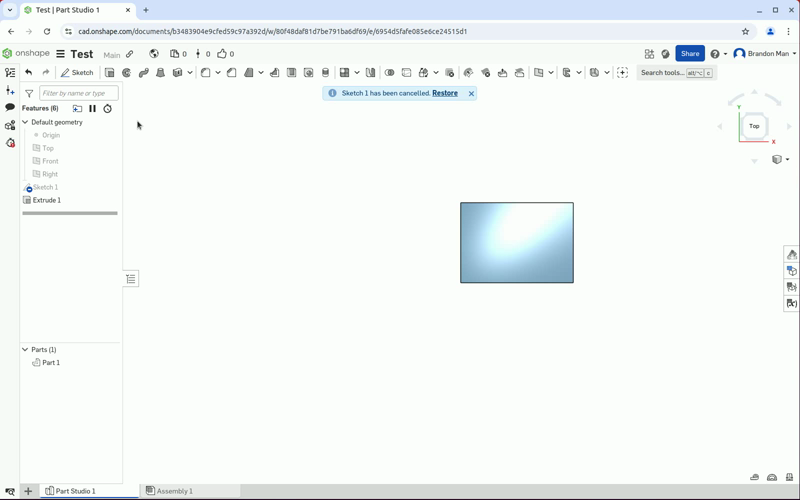
key(shift+h)
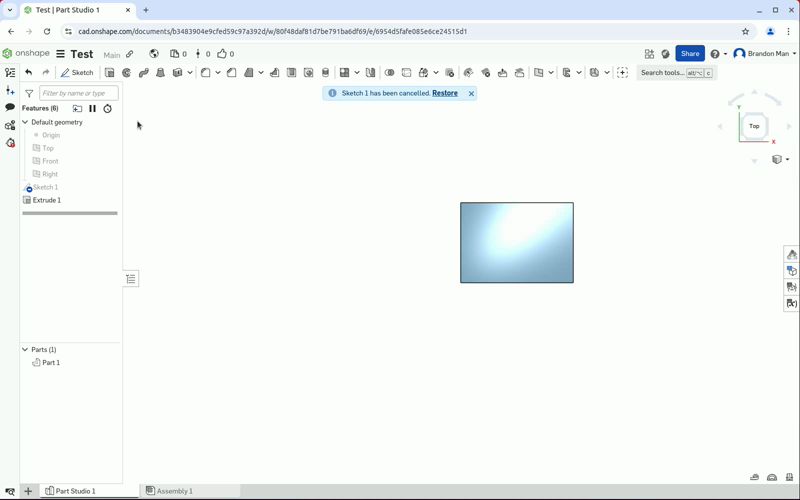
mouse_move(73, 189)
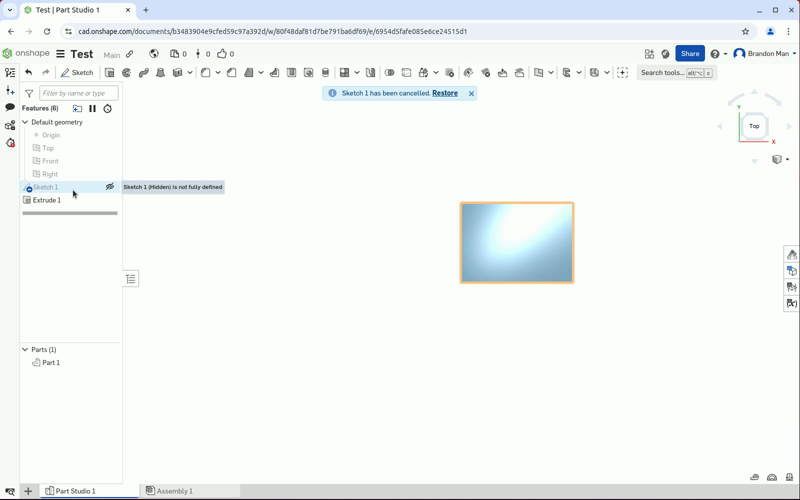
click(73, 189)
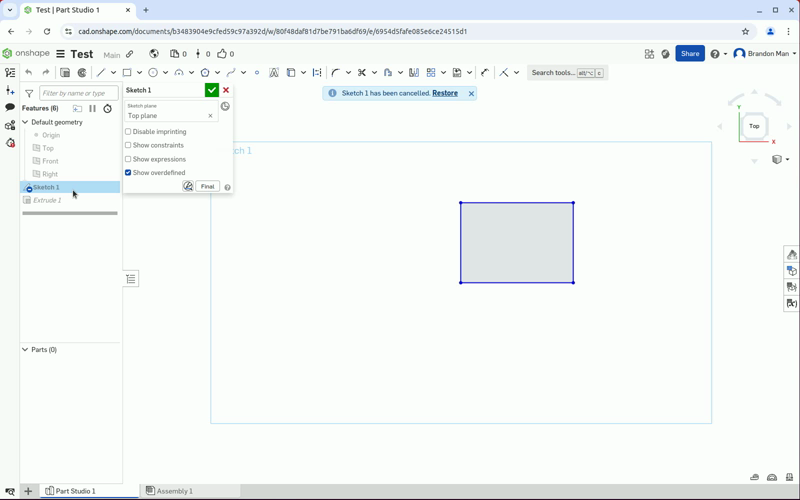
mouse_move(229, 92)
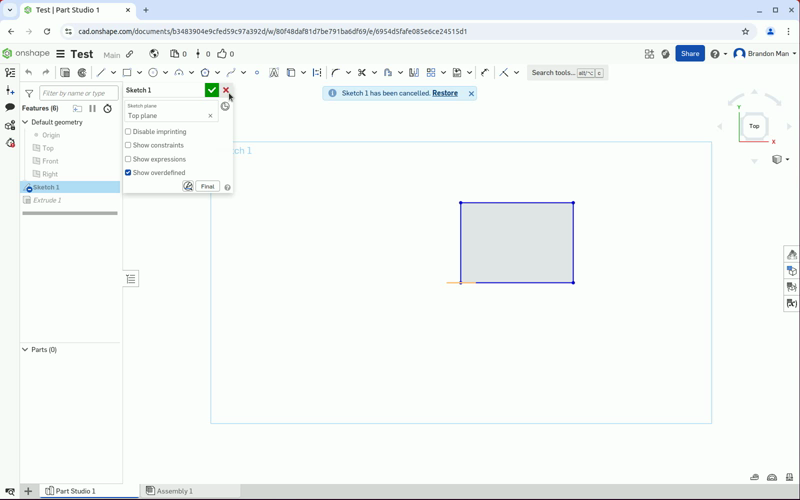
click(229, 92)
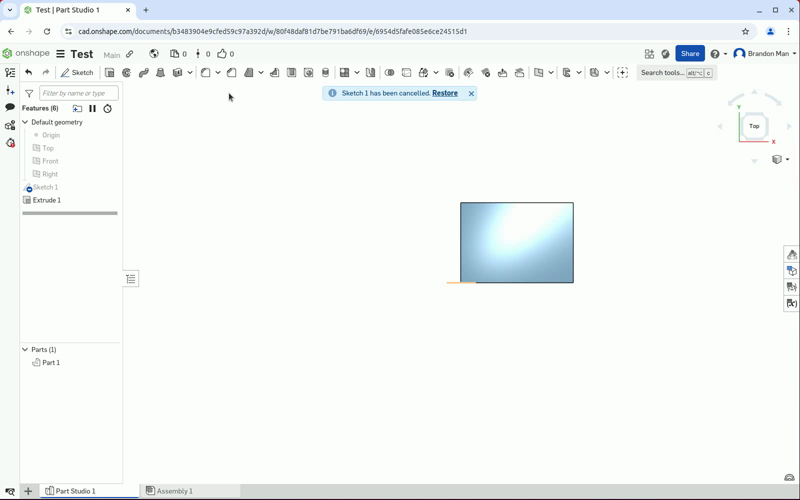
mouse_move(541, 75)
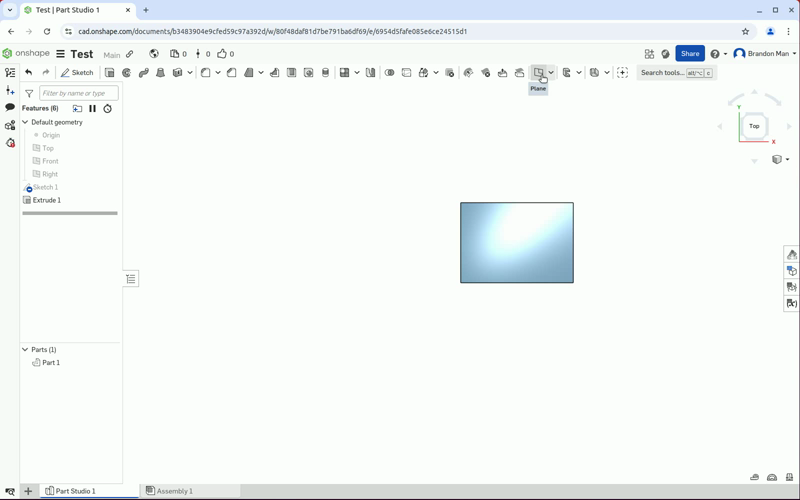
click(541, 75)
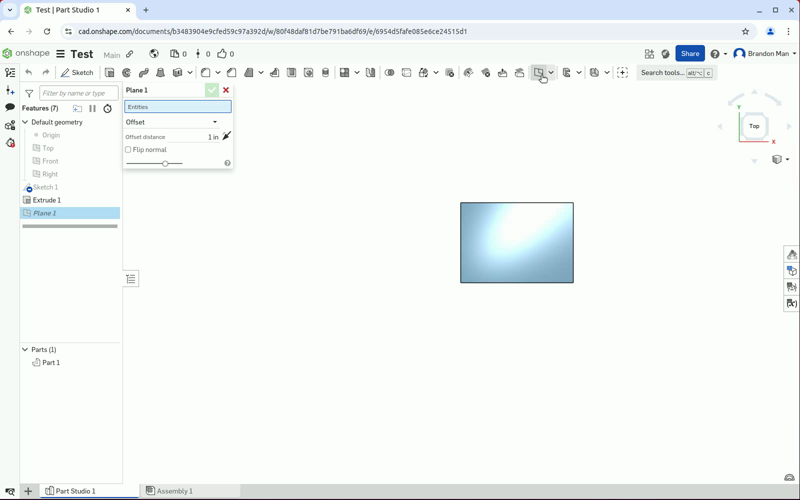
mouse_move(73, 150)
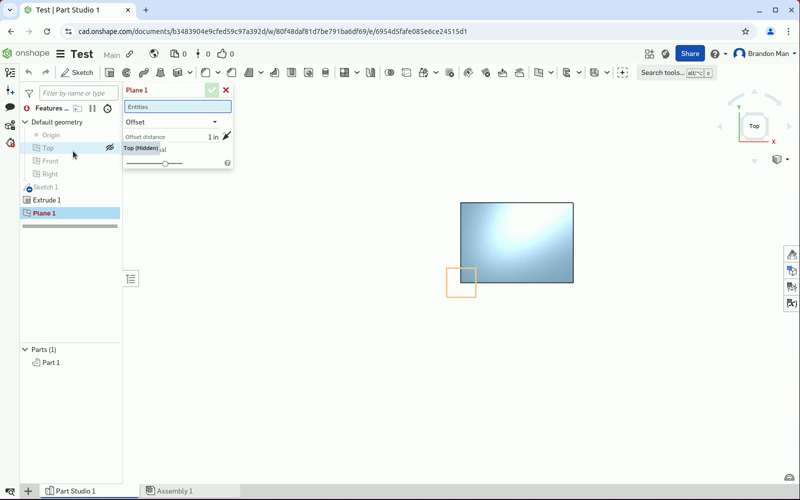
click(73, 150)
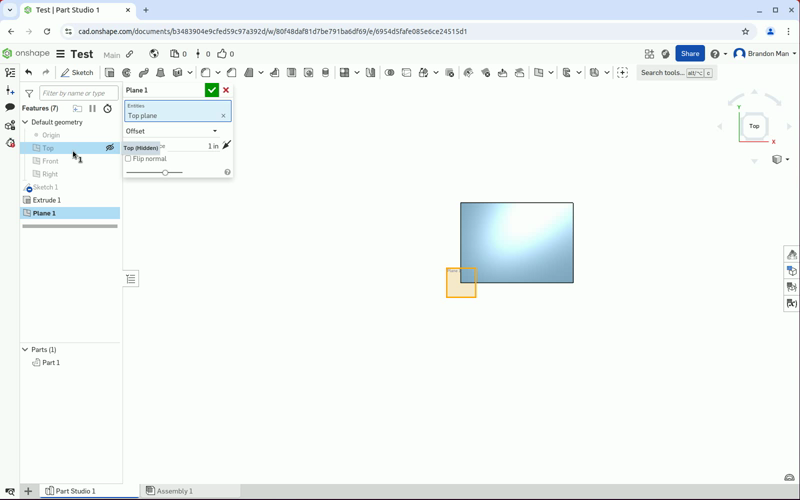
key(tab, 2)
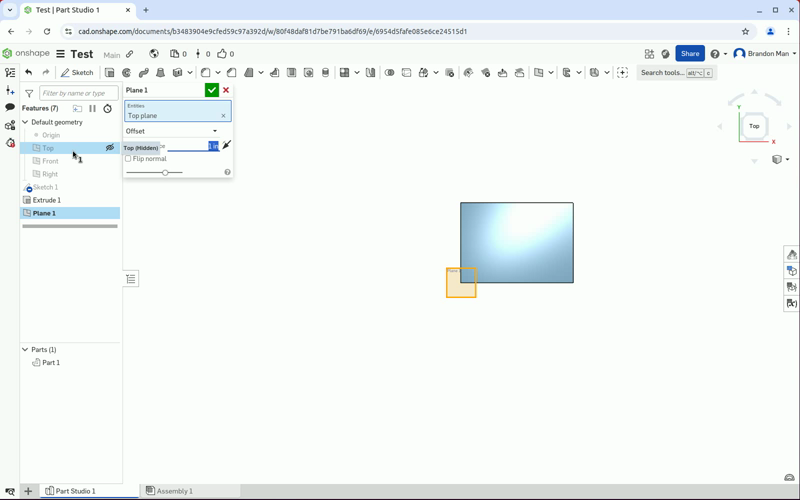
text(6.501)
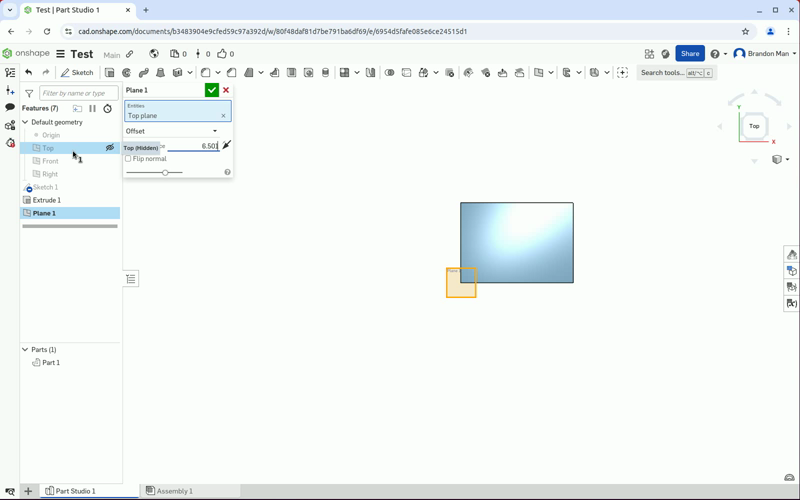
key(enter, 2)
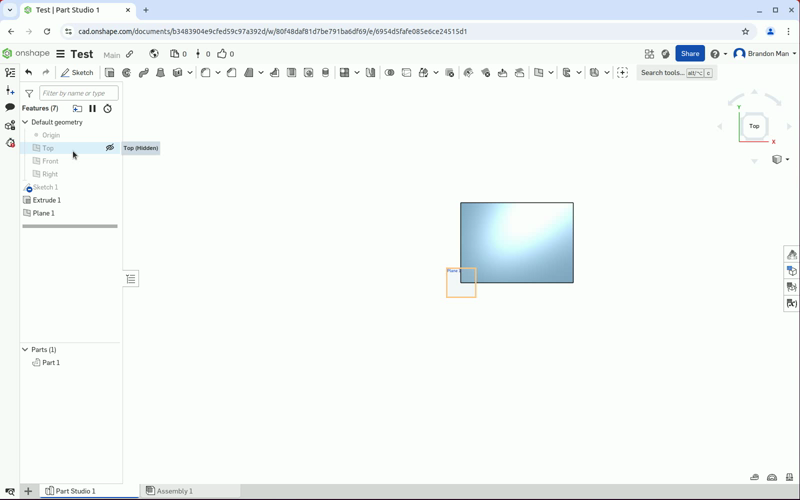
key(shift+s)
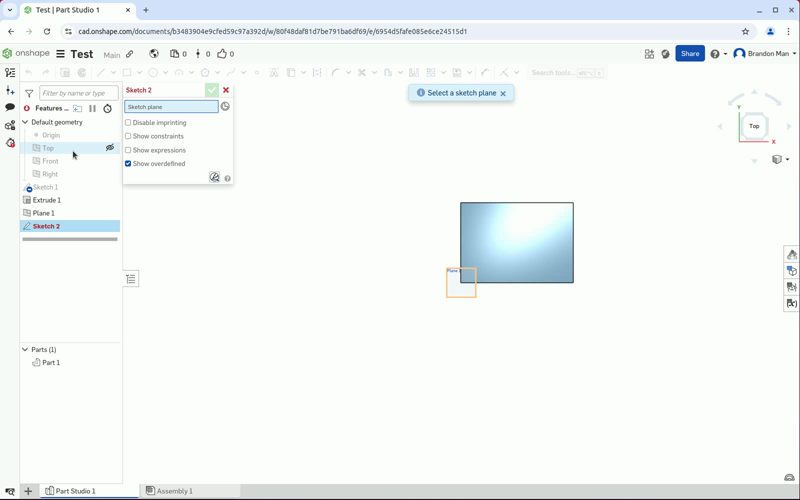
mouse_move(73, 215)
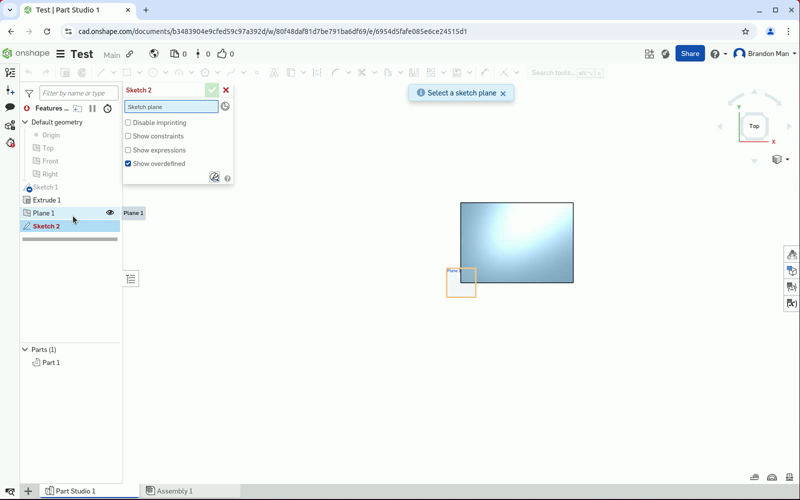
click(73, 215)
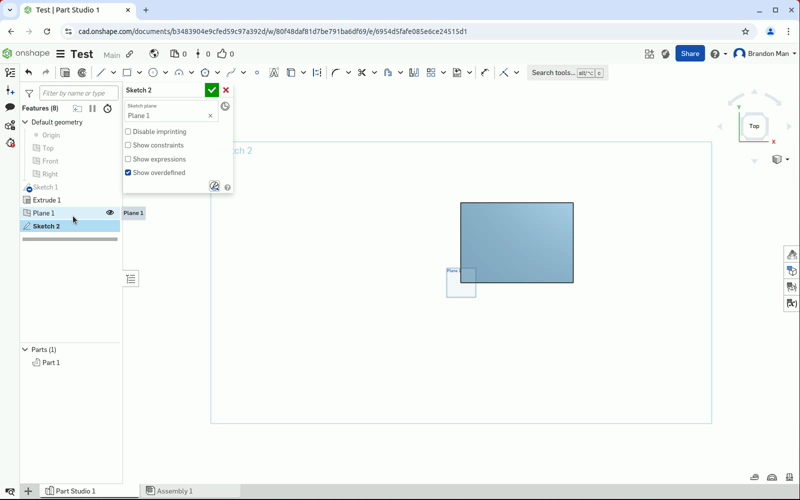
mouse_move(73, 352)
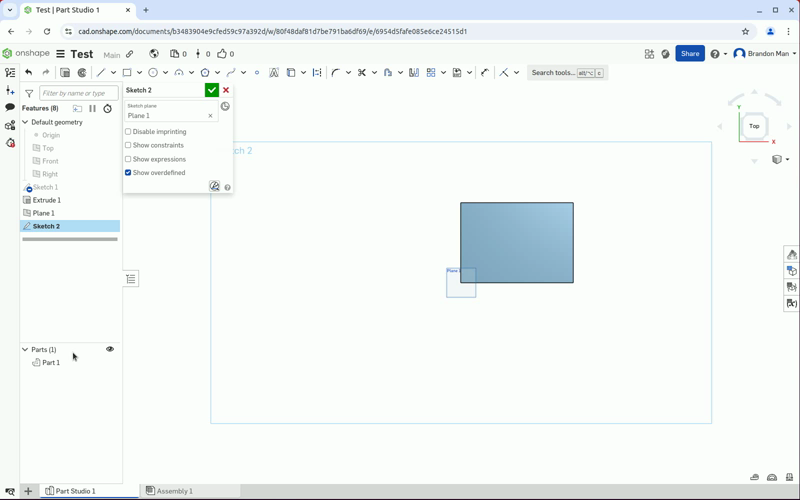
key(y)
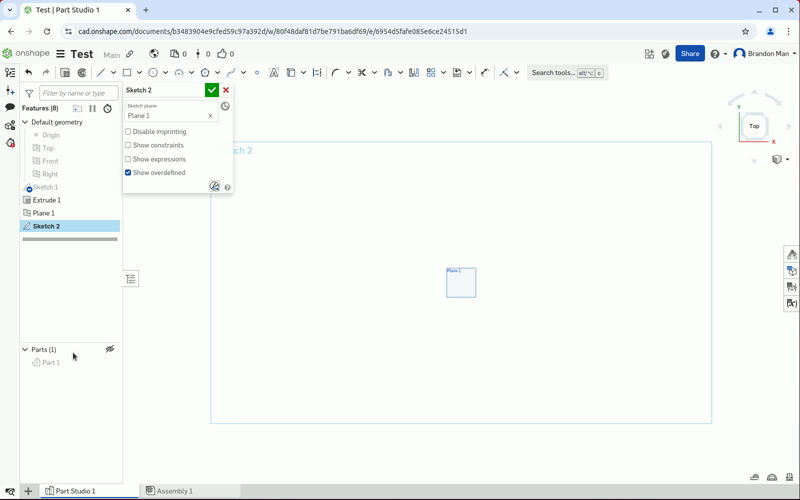
key(l)
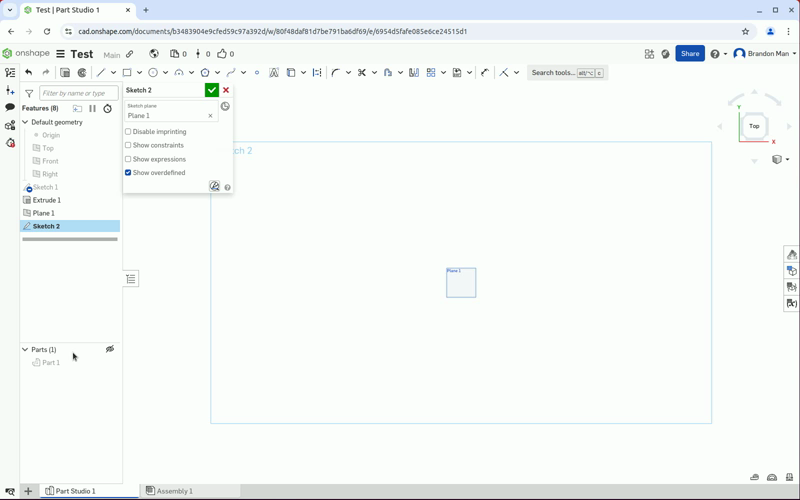
key_down(shift)
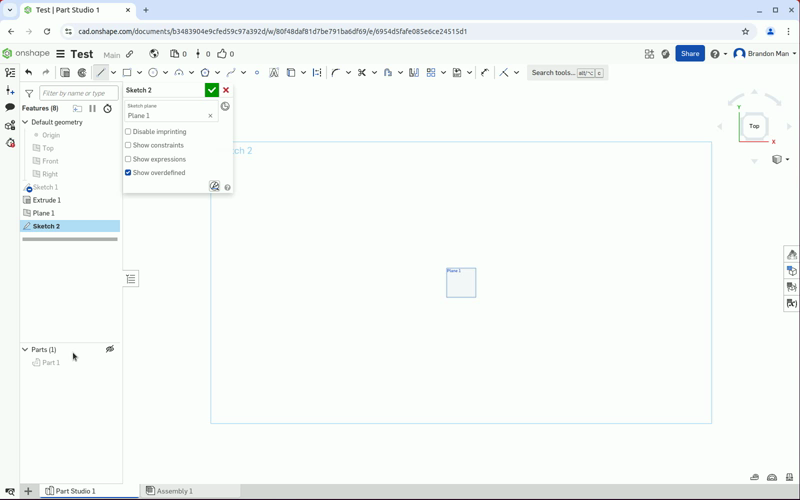
mouse_move(477, 266)
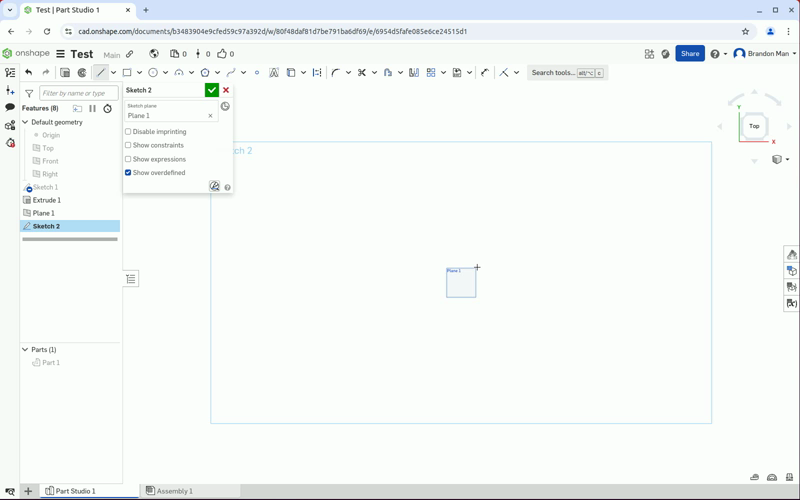
click(477, 266)
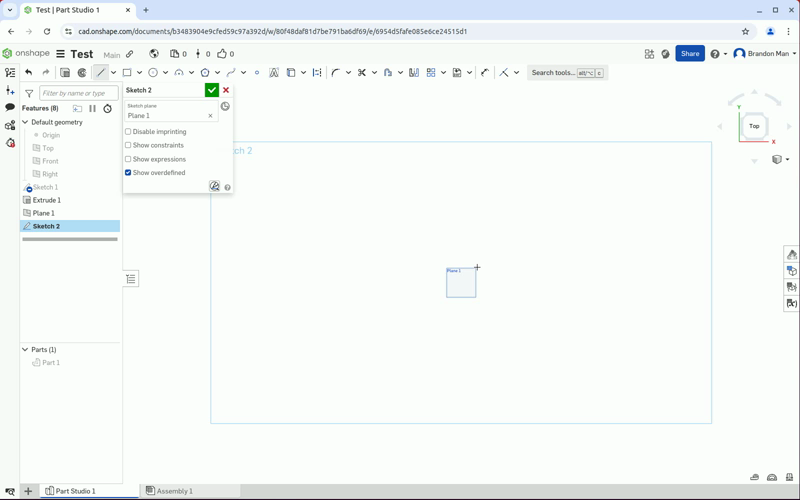
key_up(shift)
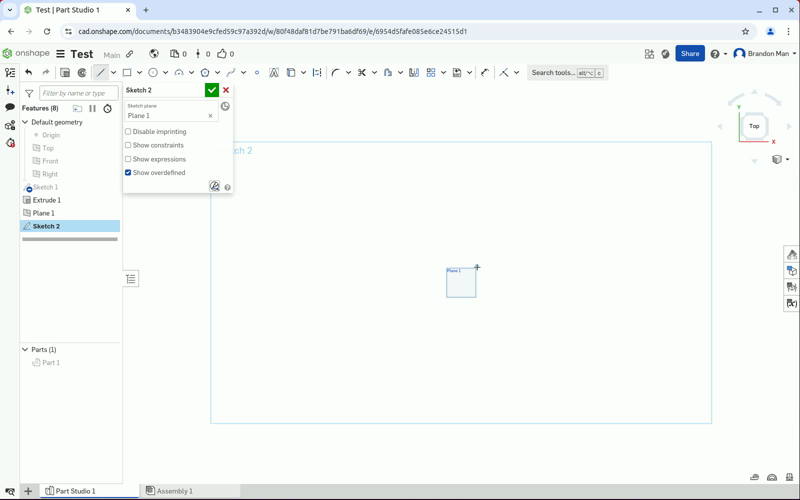
key_down(shift)
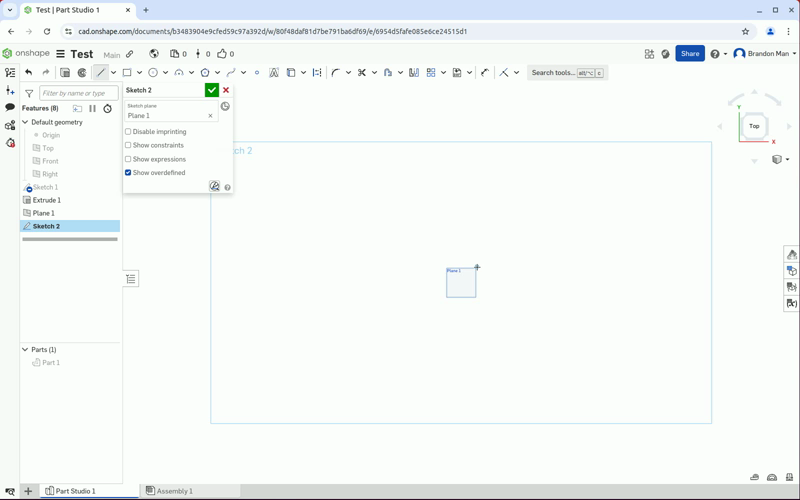
mouse_move(558, 266)
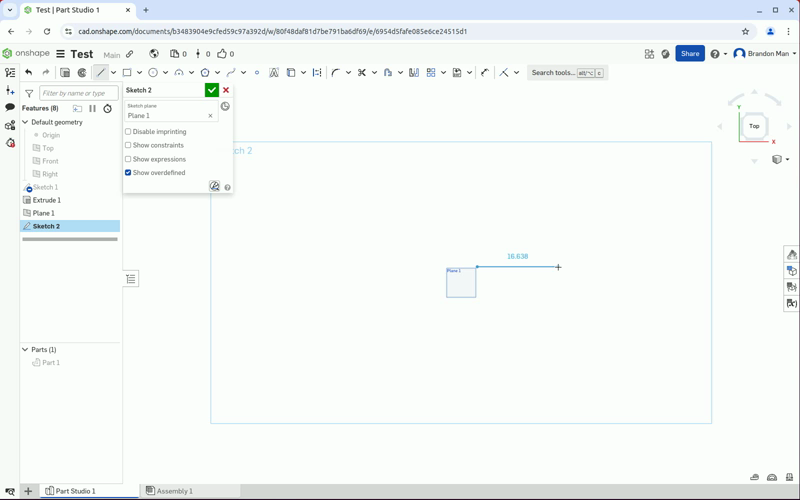
click(558, 266)
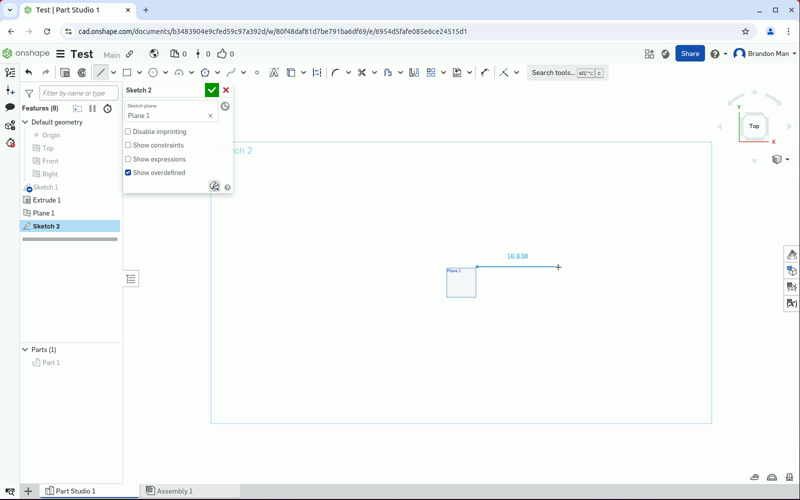
key_up(shift)
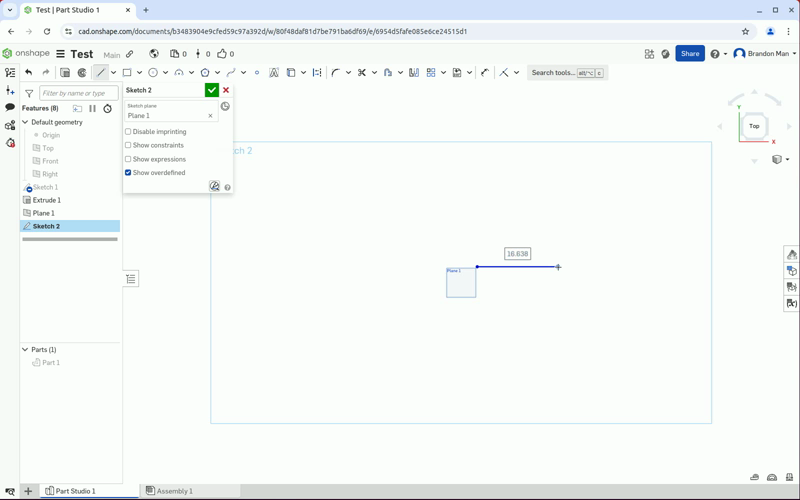
key_down(shift)
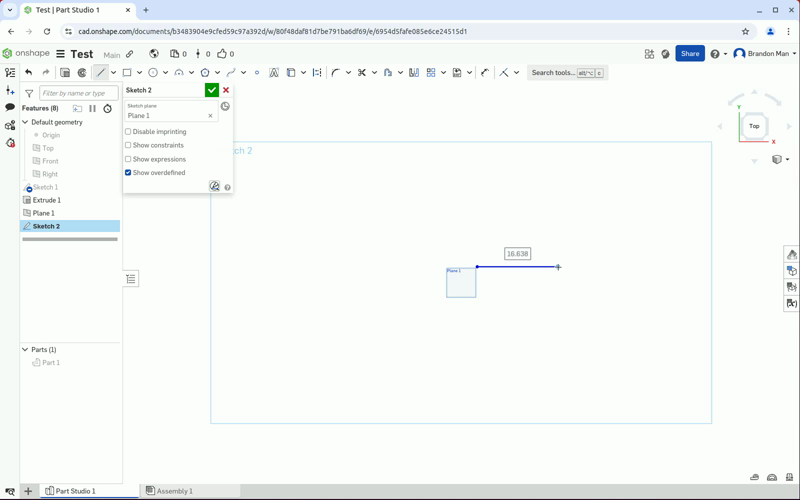
mouse_move(588, 266)
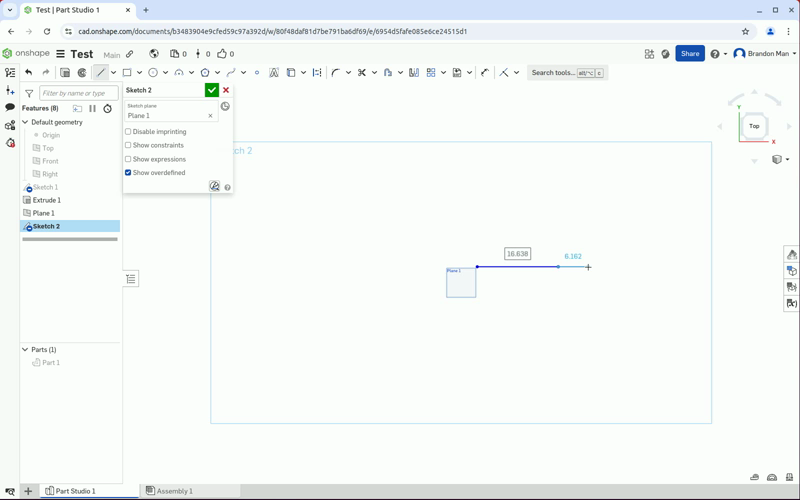
mouse_move(558, 217)
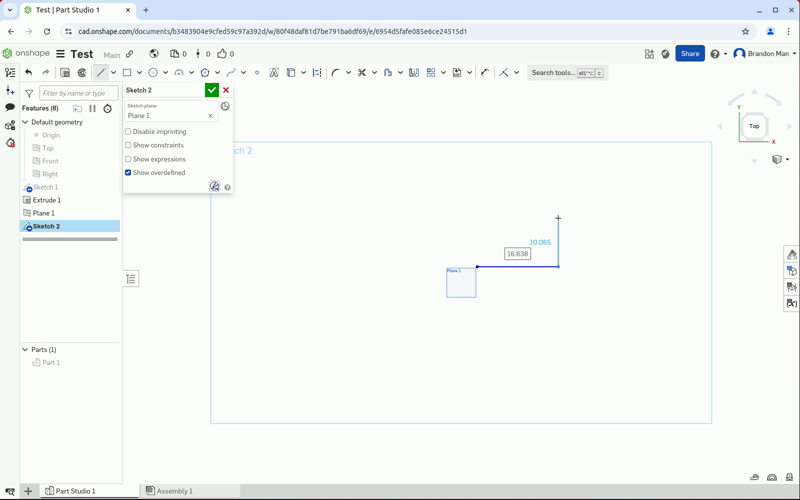
click(558, 217)
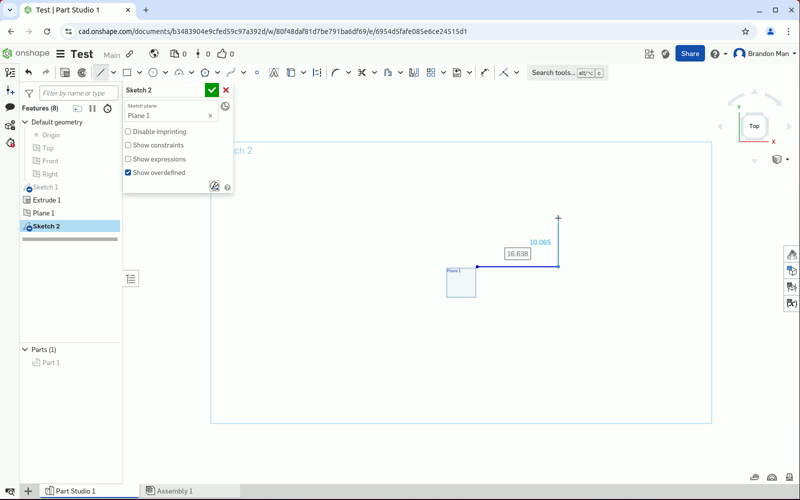
key_up(shift)
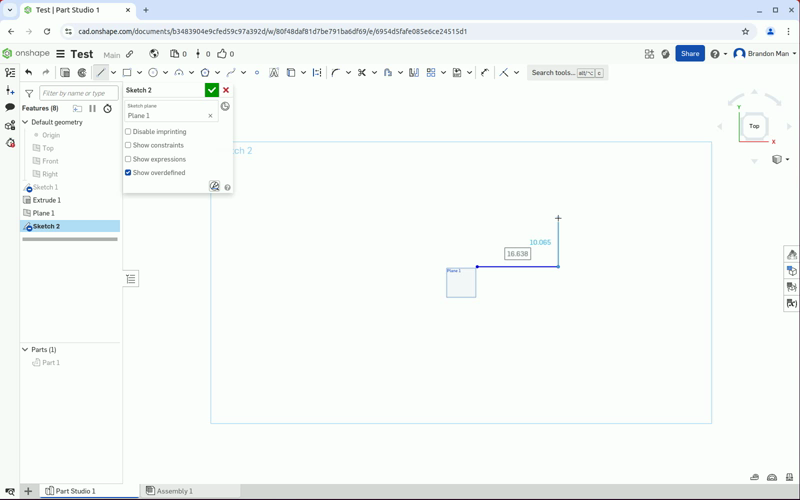
key_down(shift)
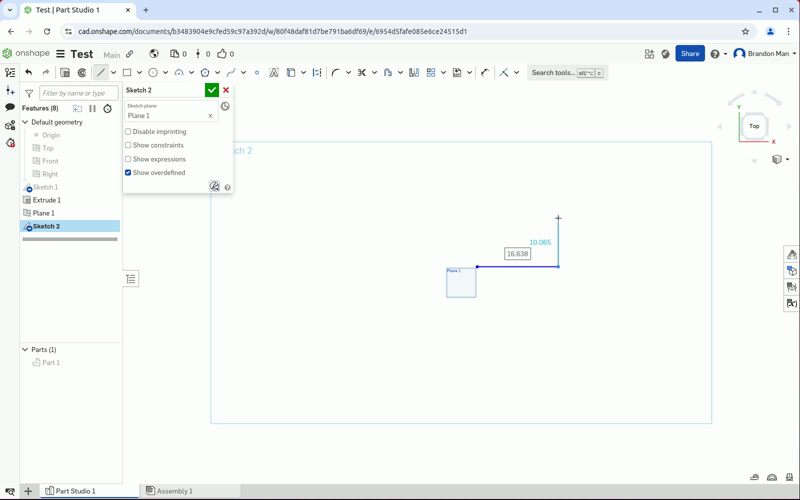
mouse_move(477, 217)
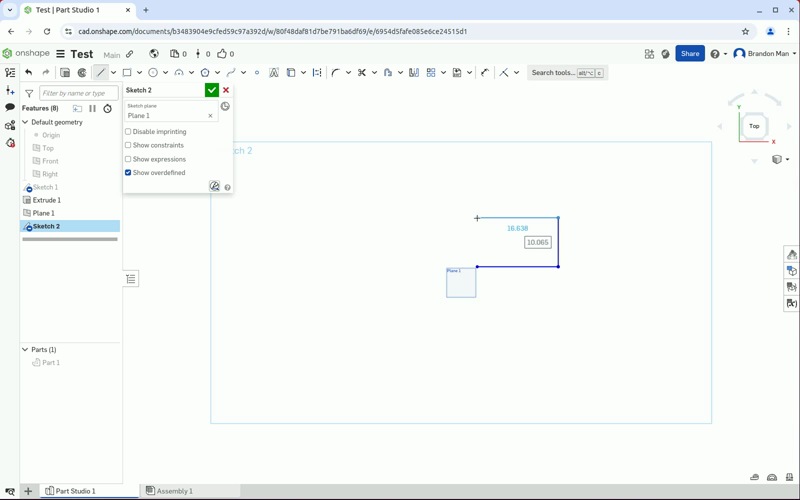
click(477, 217)
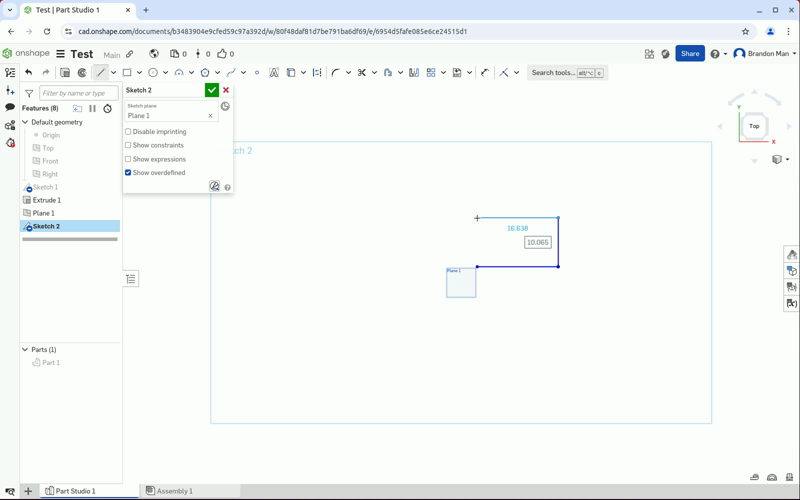
key_up(shift)
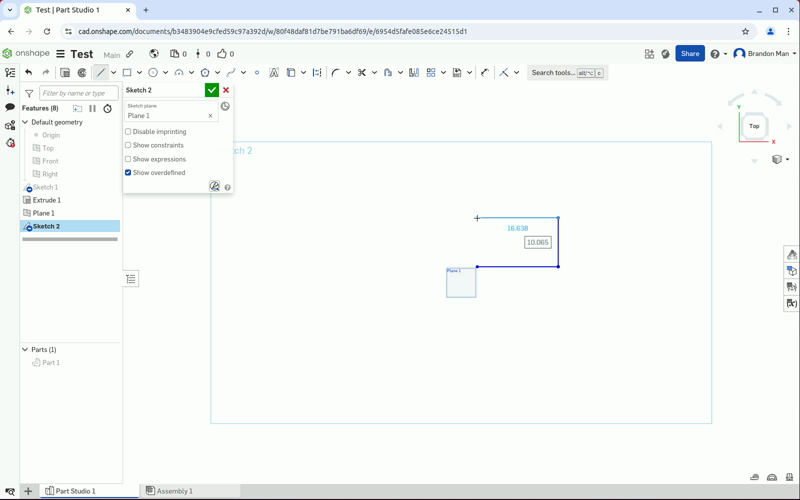
mouse_move(507, 217)
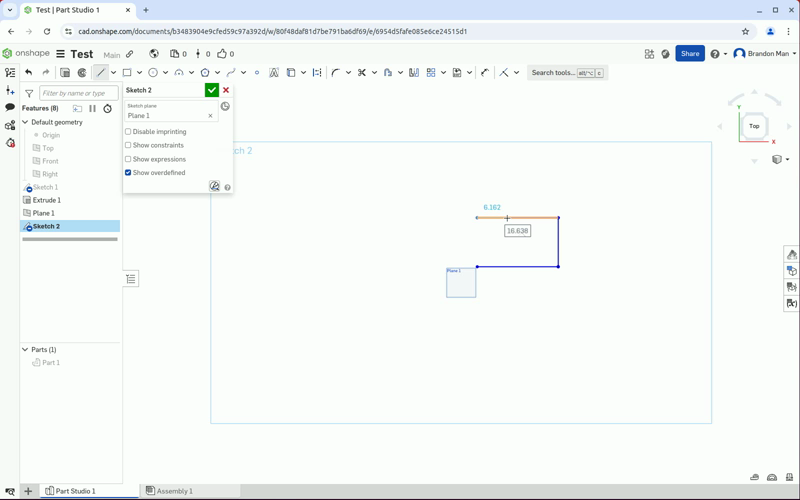
key_down(shift)
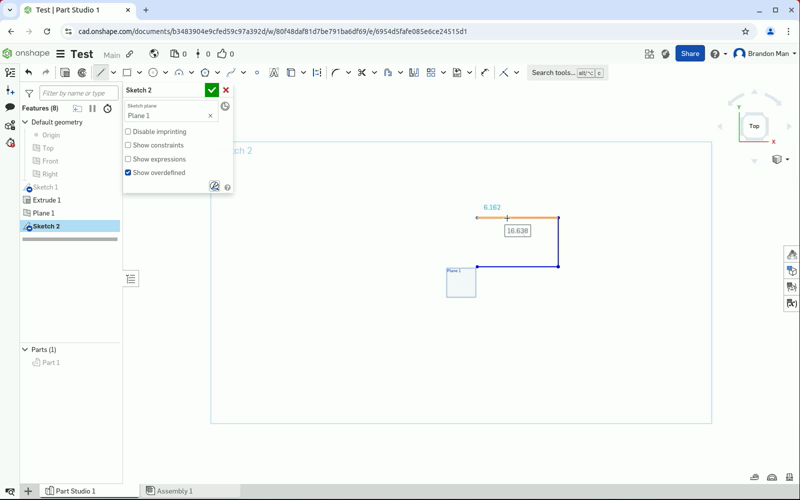
mouse_move(477, 266)
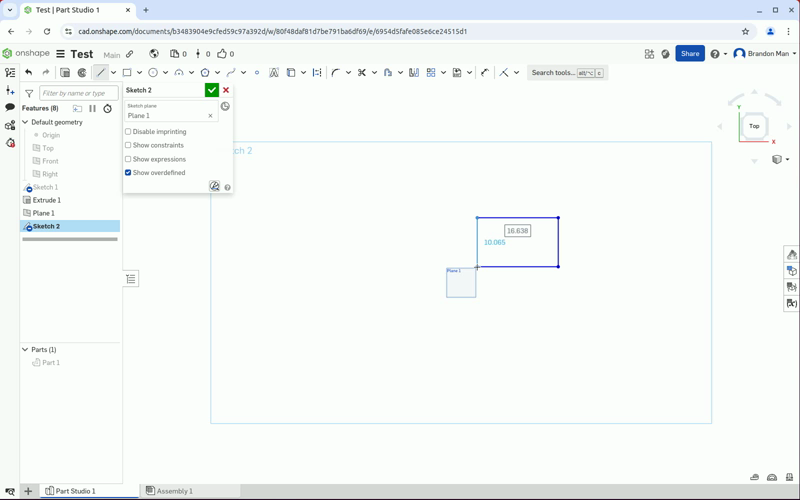
key_up(shift)
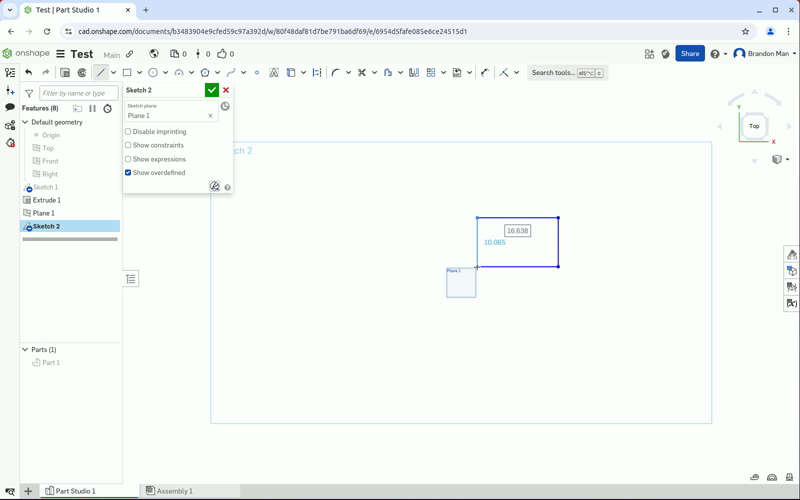
click(477, 266)
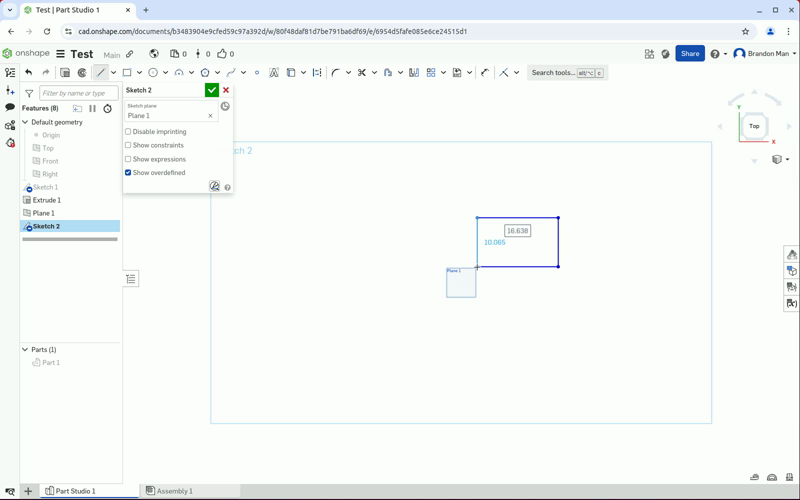
key(esc)
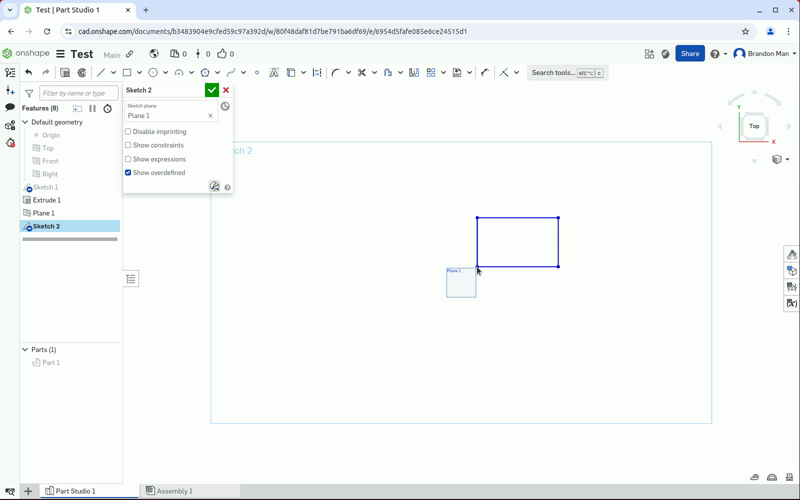
mouse_move(495, 227)
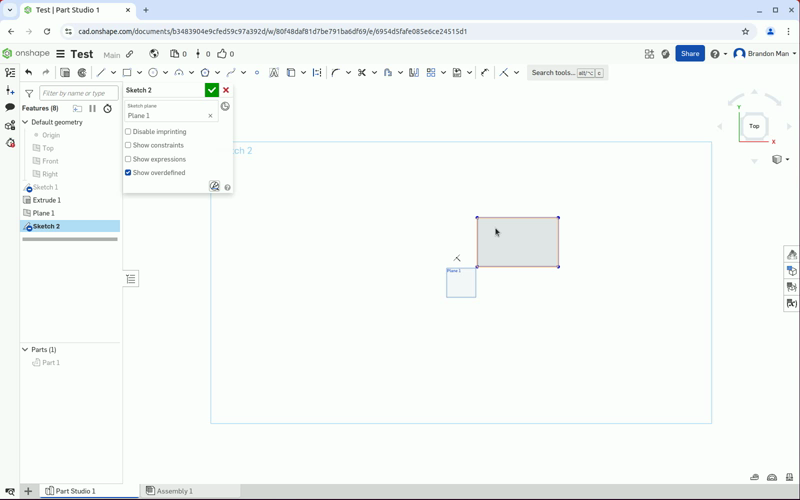
click(495, 227)
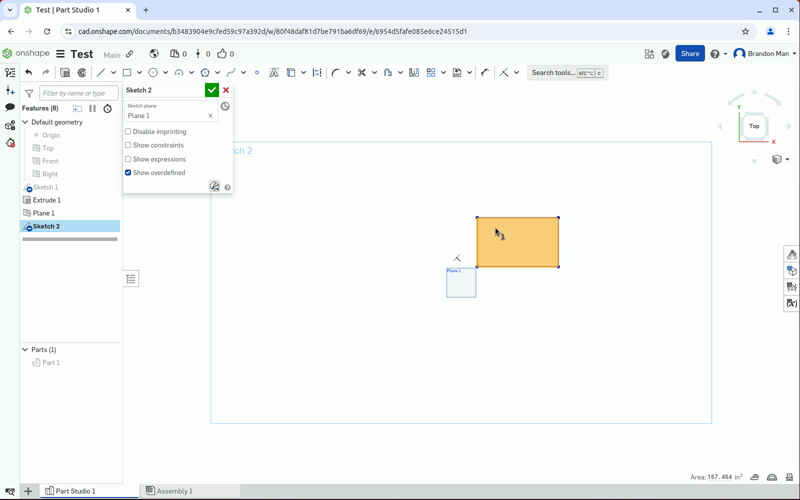
mouse_move(73, 352)
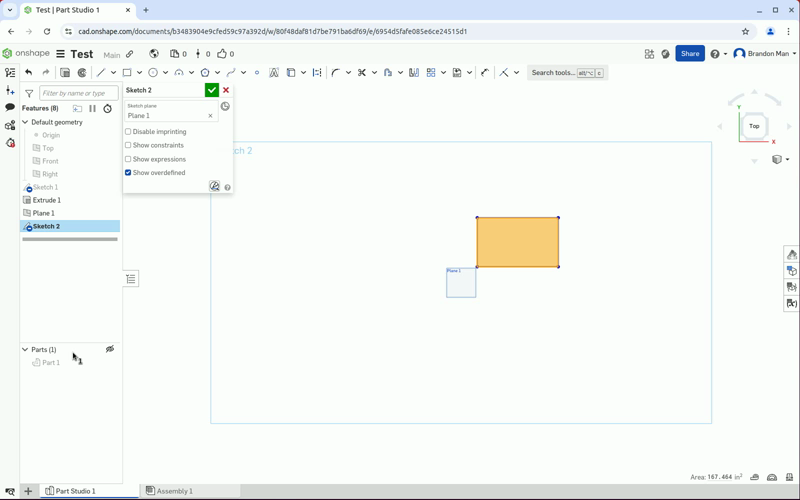
key(shift+y)
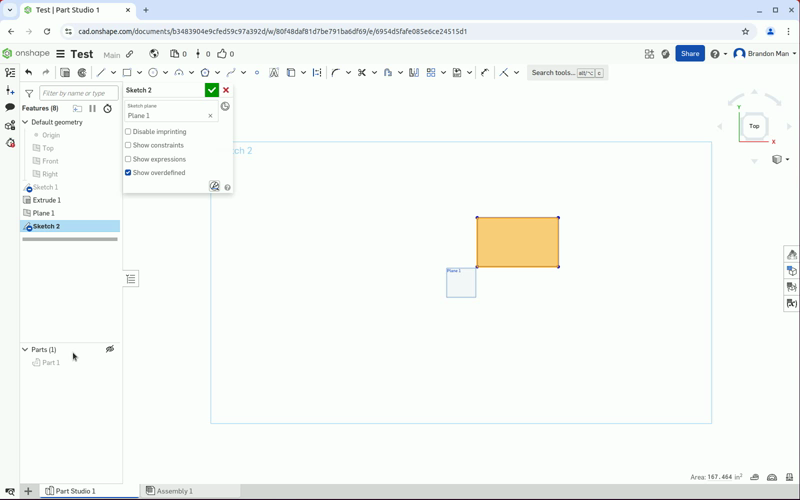
key(shift+e)
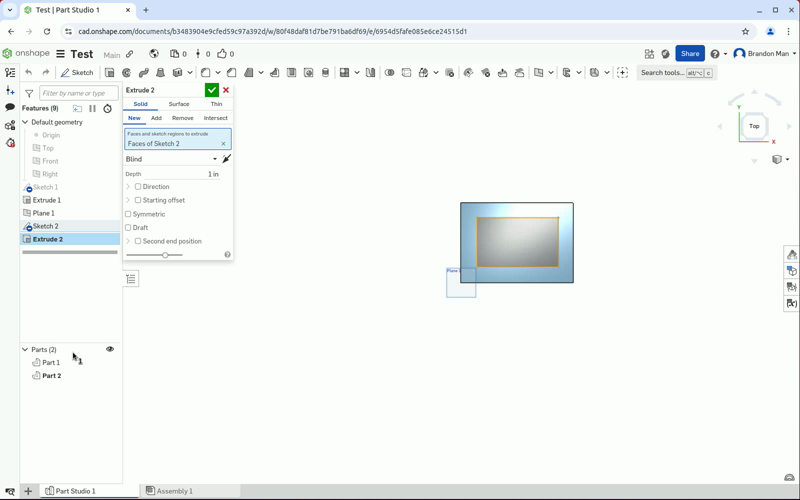
mouse_move(143, 106)
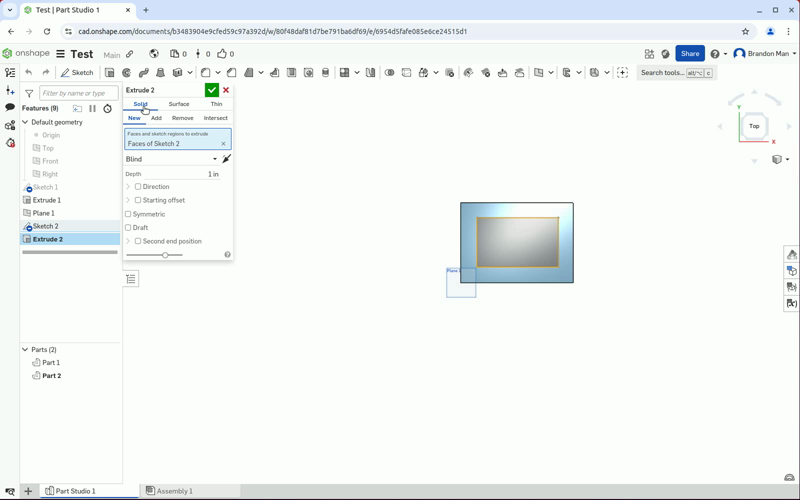
click(143, 106)
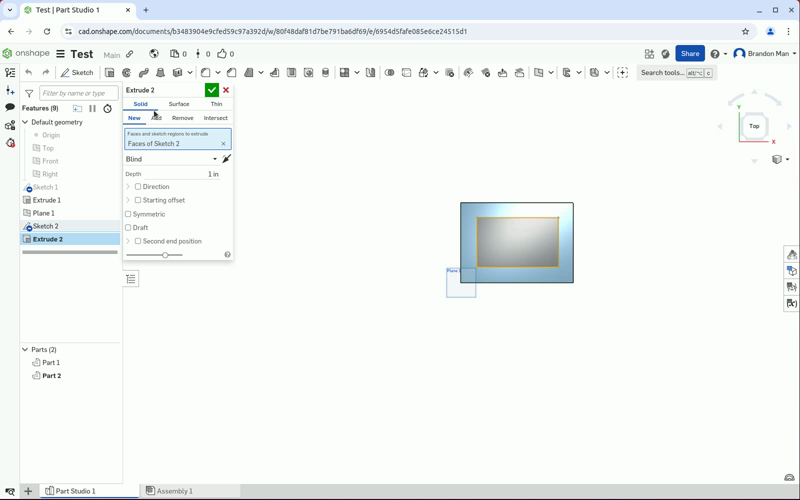
mouse_move(186, 120)
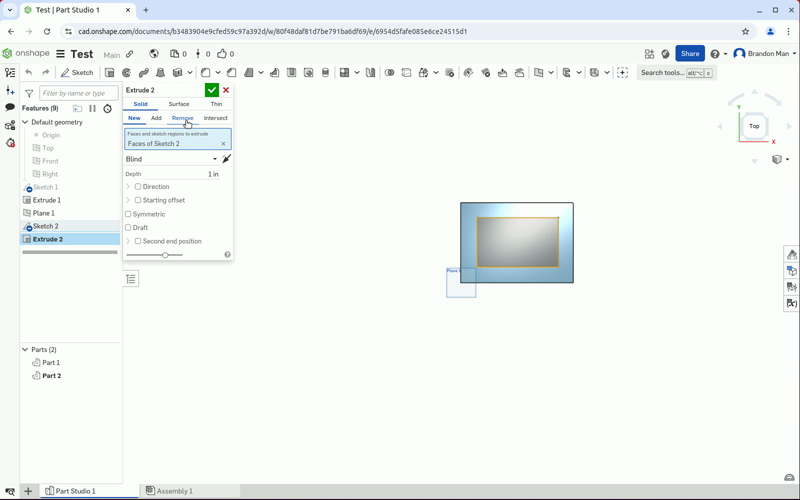
click(186, 120)
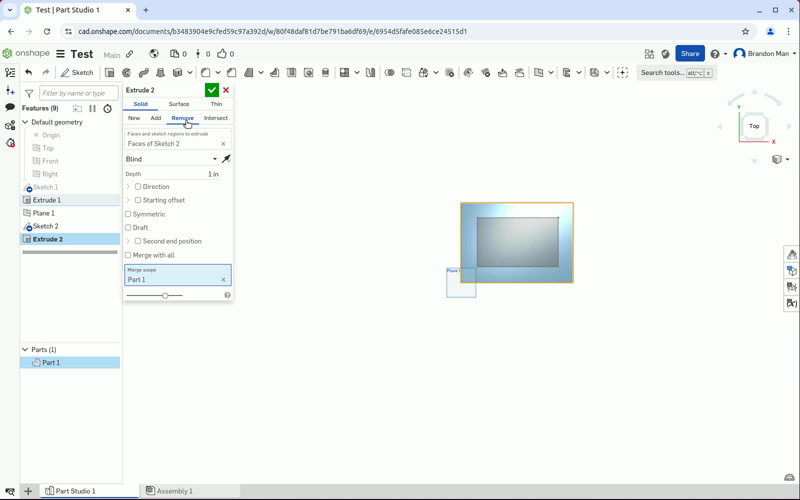
key(tab, 4)
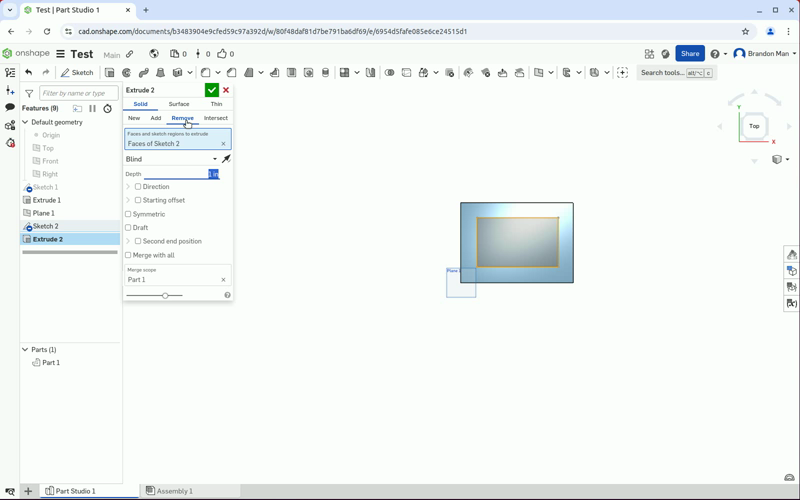
text(5.296)
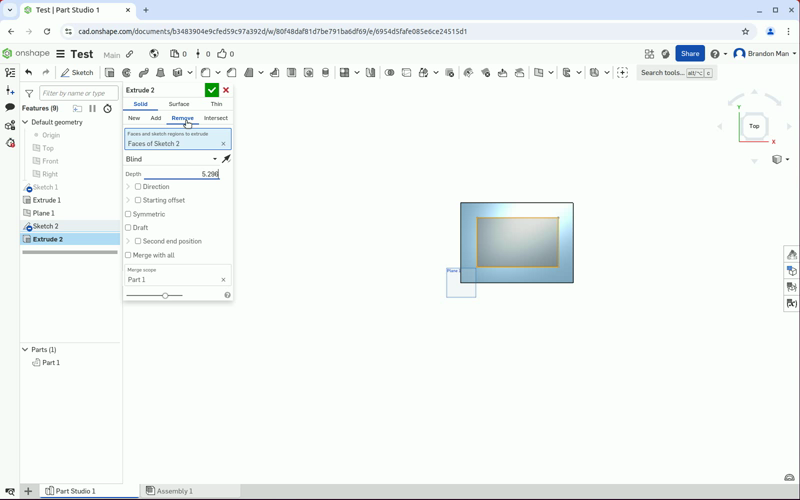
key(tab, 6)
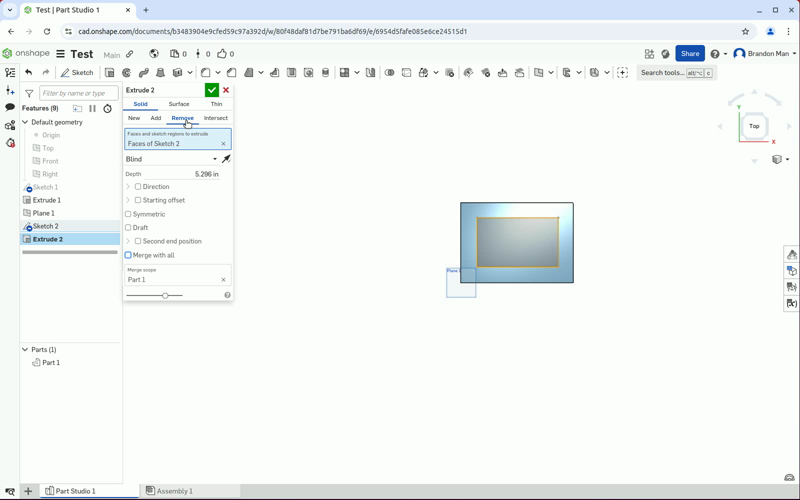
key(space)
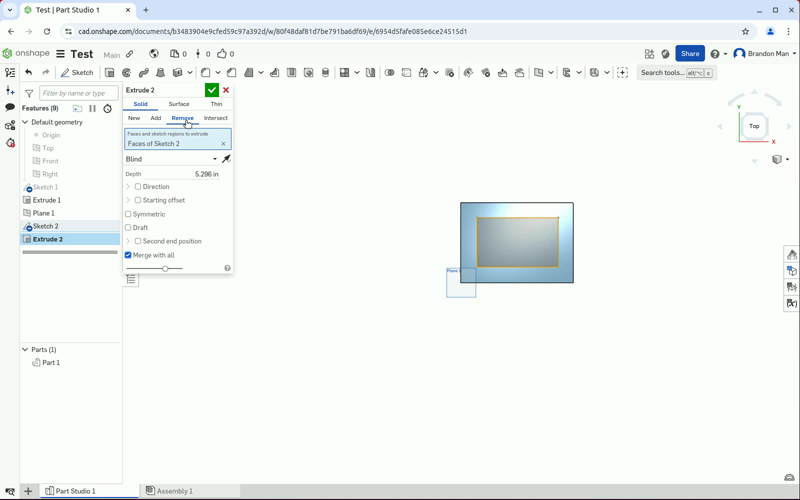
key(enter)
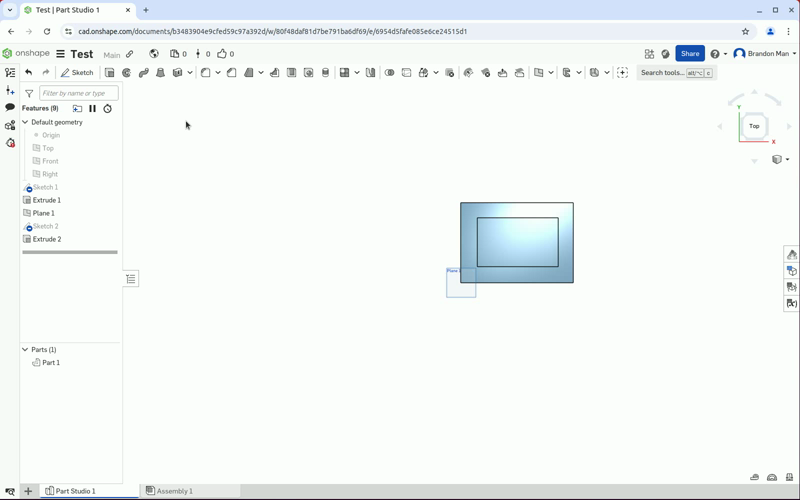
key(shift+h)
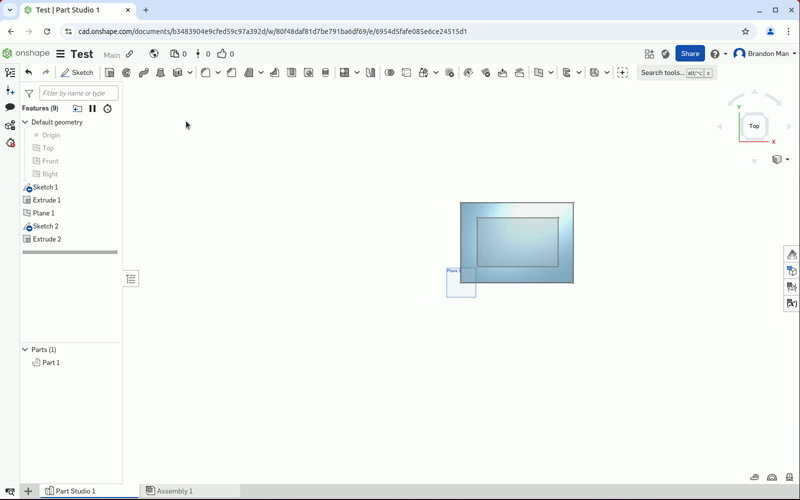
key(shift+h)
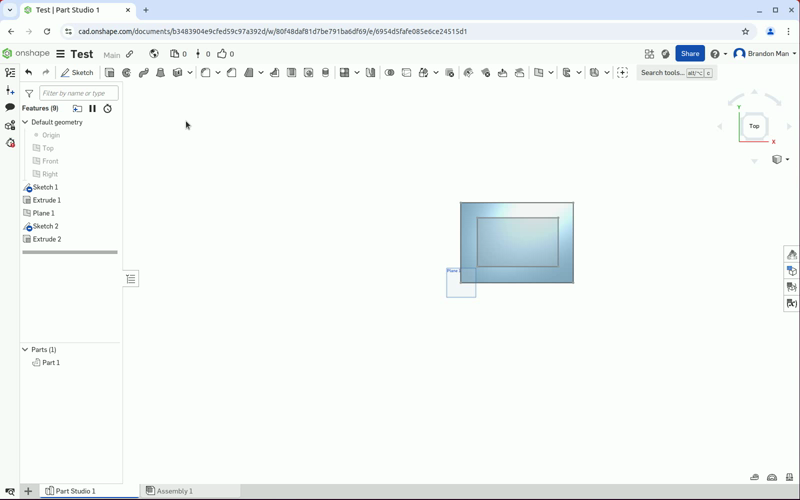
key(shift+7)
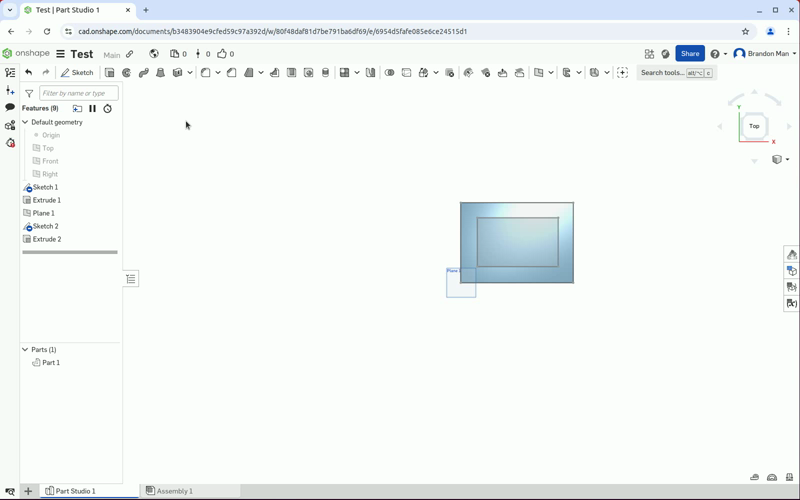
key(up, 3)
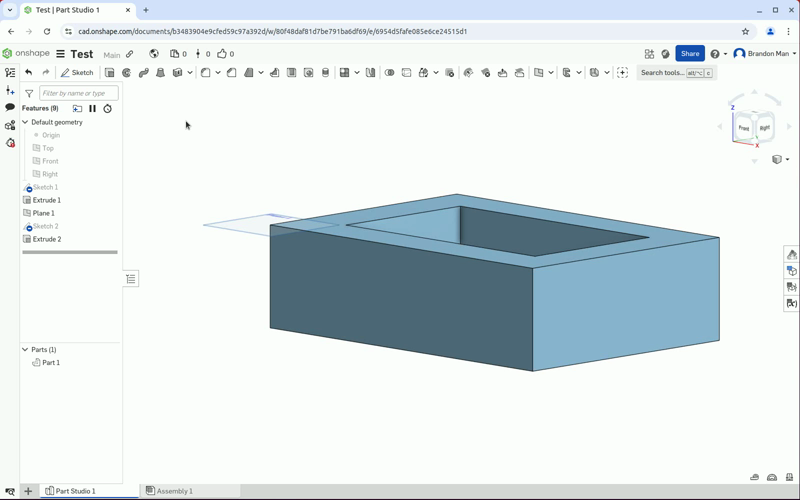
key(left, 3)
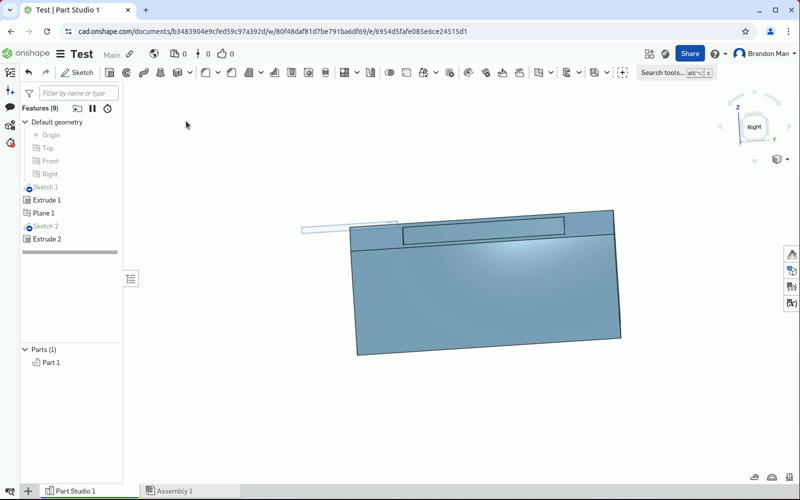
key(right, 3)
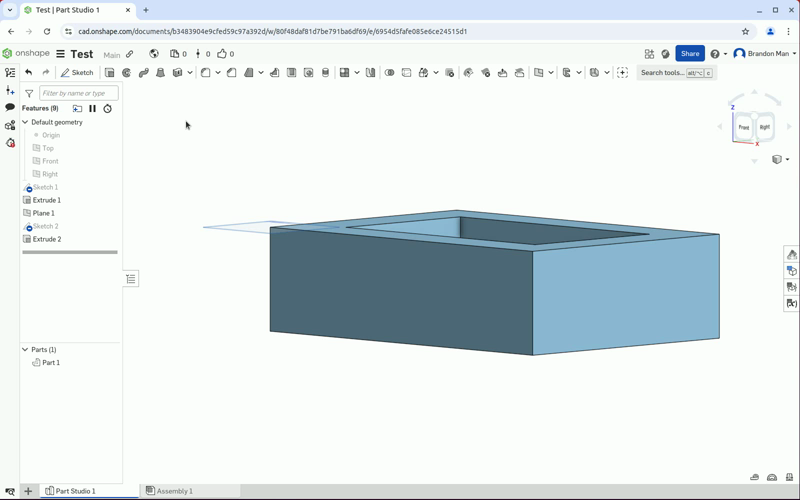
key(down, 3)
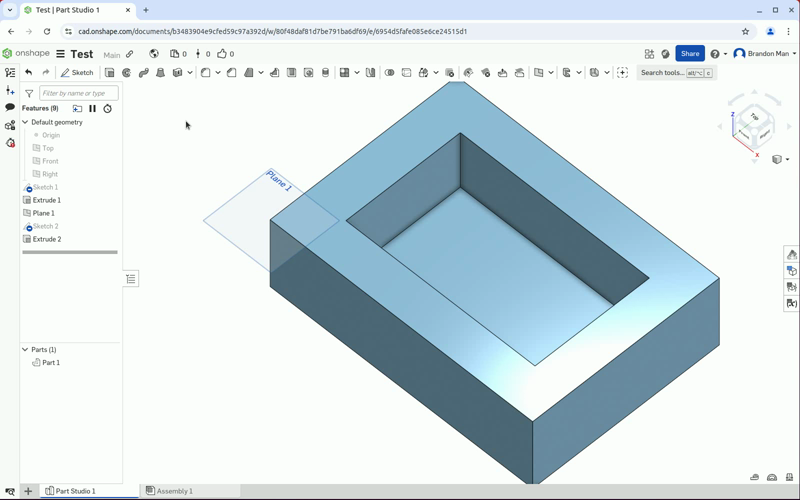
mouse_move(73, 189)
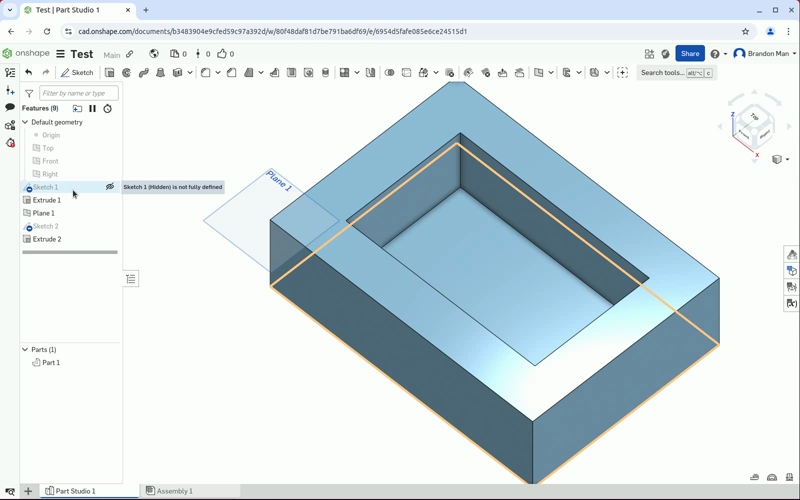
click(73, 189)